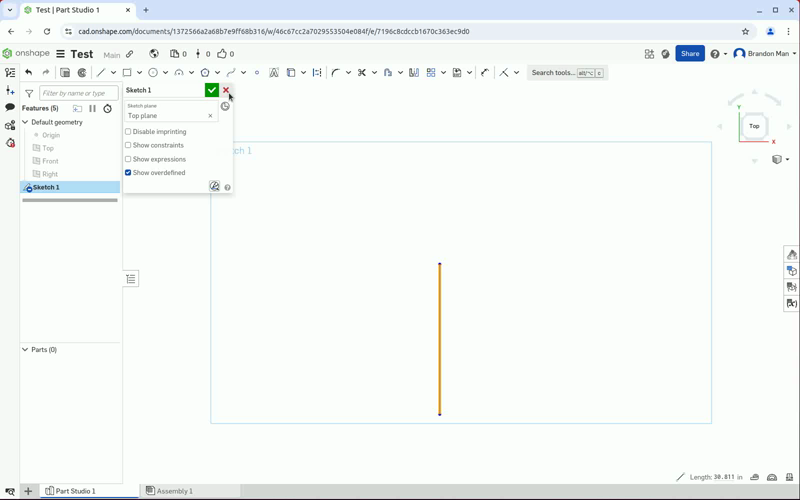
key(shift+h)
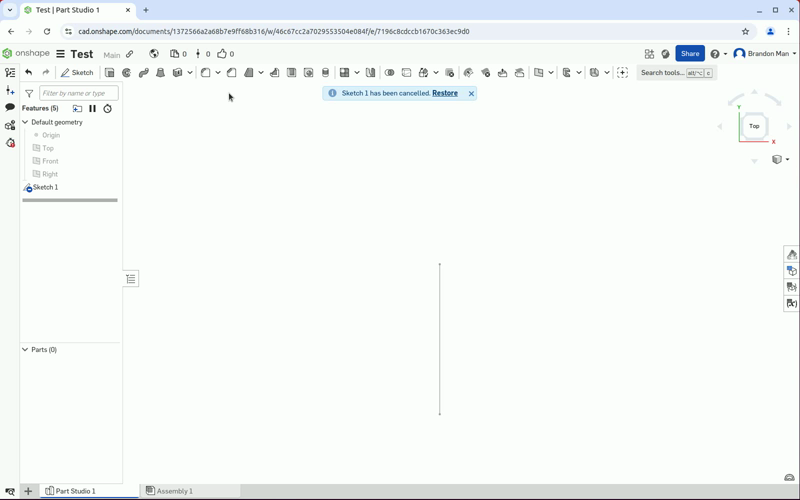
mouse_move(73, 352)
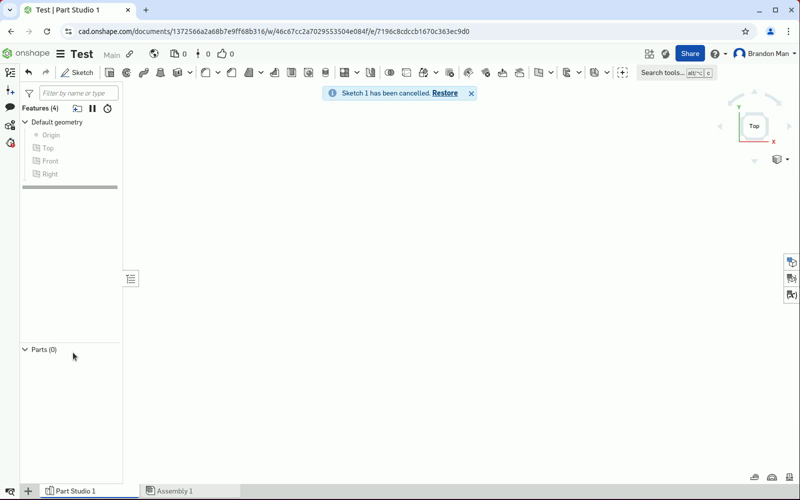
key(y)
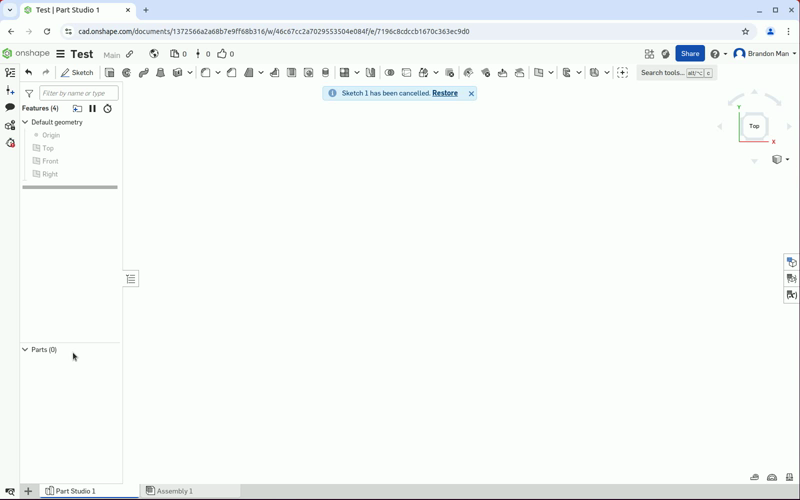
key(shift+p)
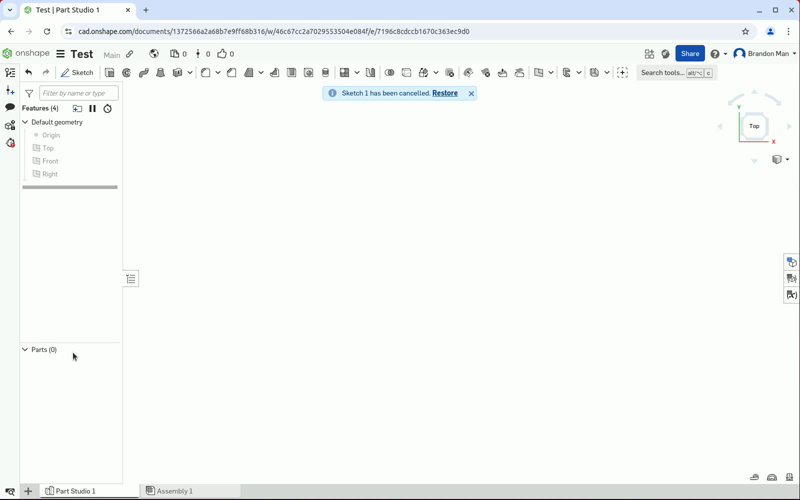
key(space)
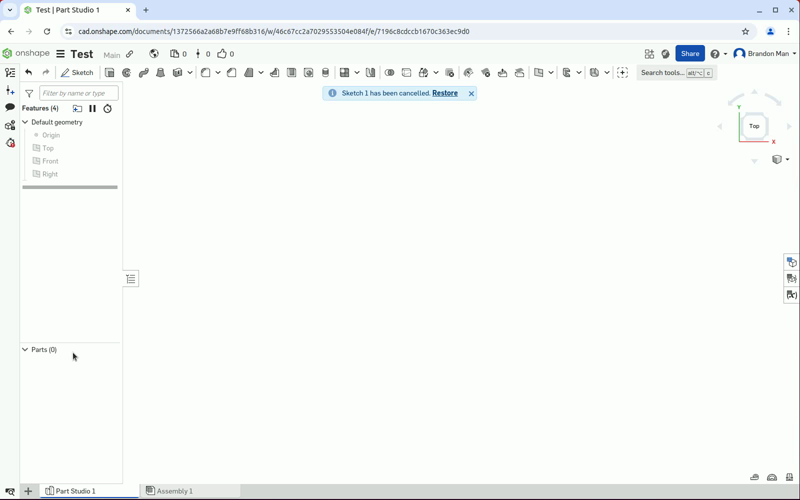
key_down(shift)
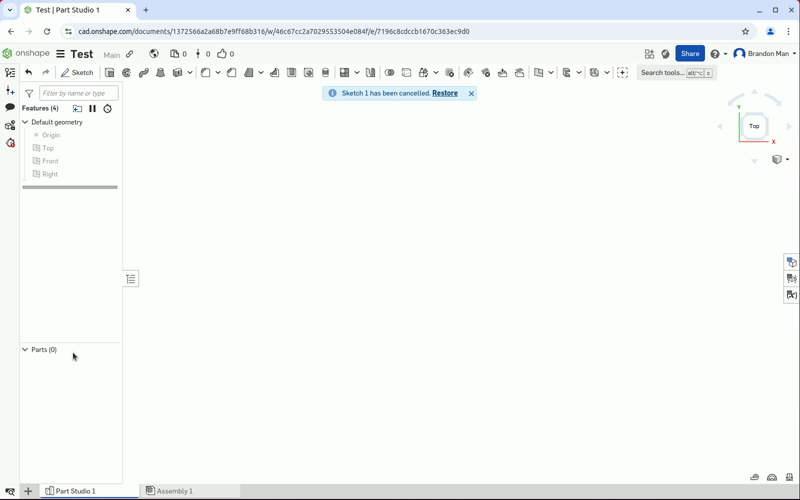
key(up)
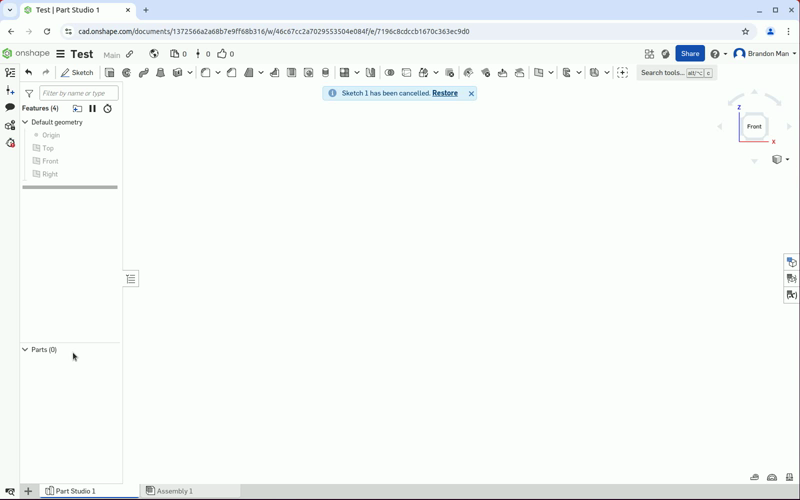
key_up(shift)
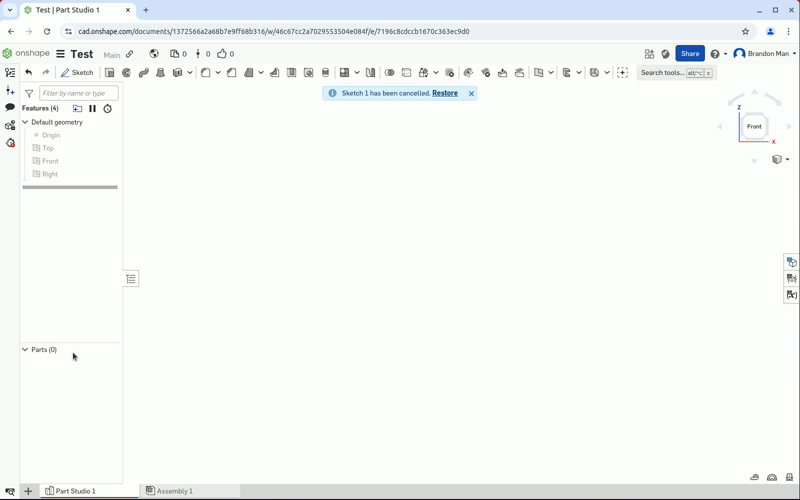
mouse_move(73, 352)
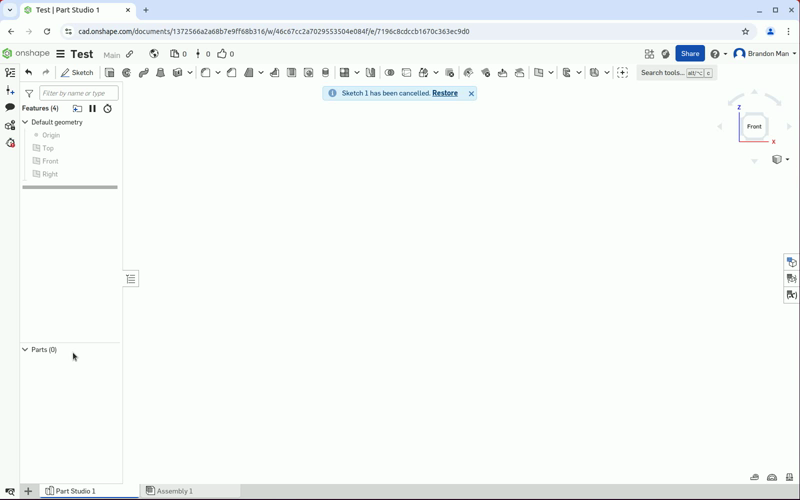
key(shift+y)
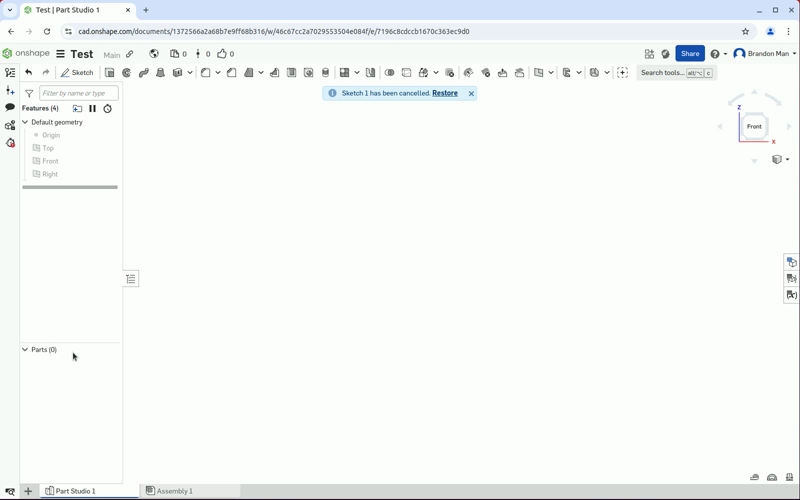
key(shift+s)
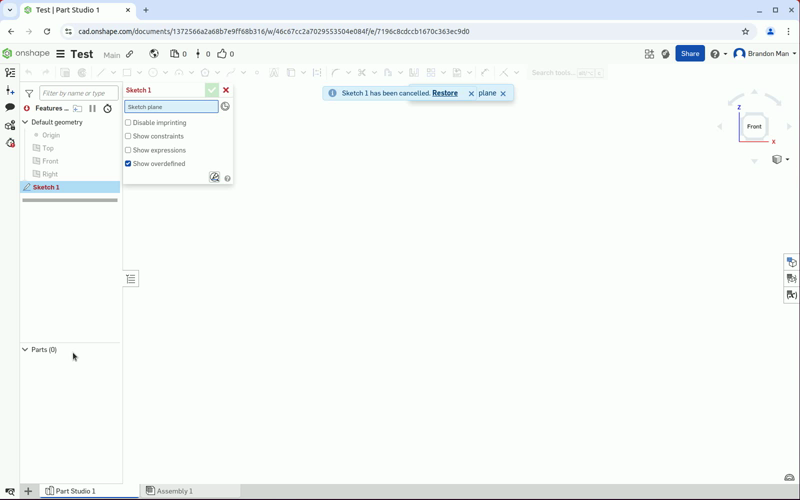
mouse_move(73, 163)
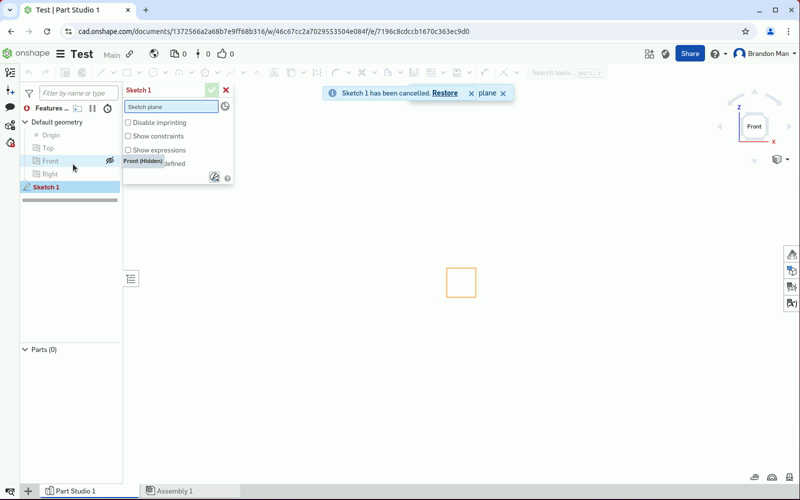
click(73, 163)
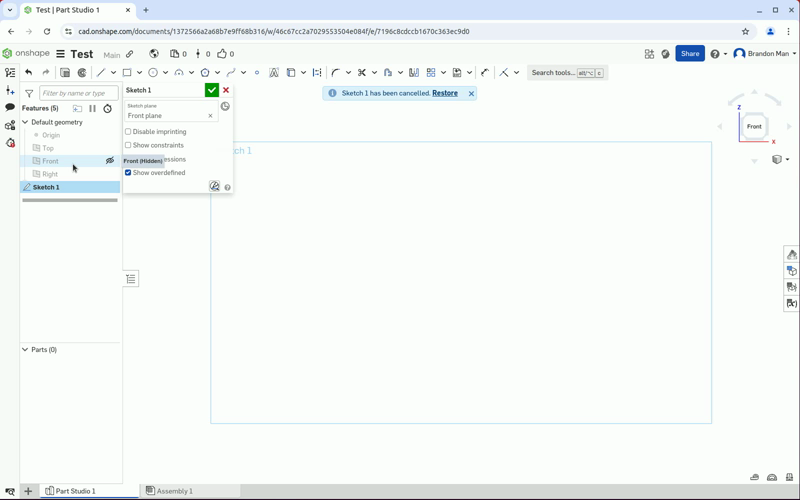
mouse_move(73, 352)
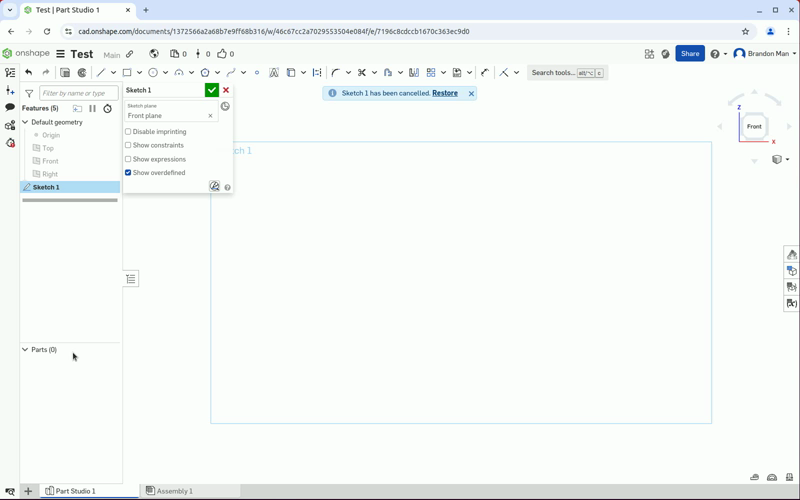
key(y)
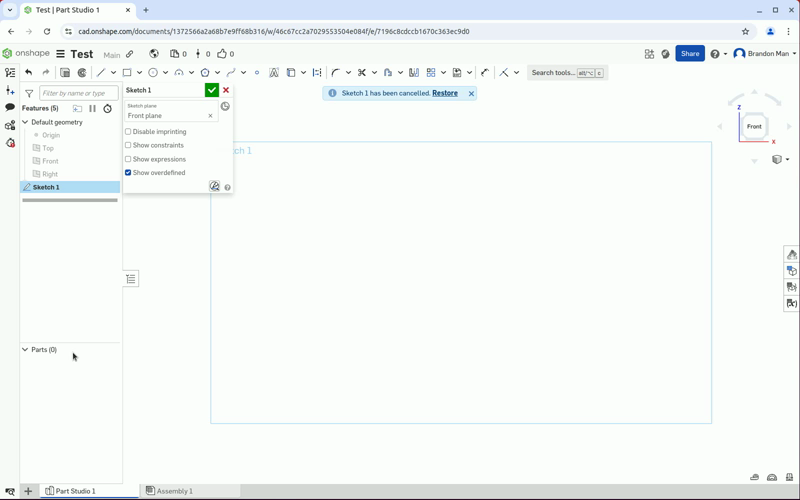
key(c)
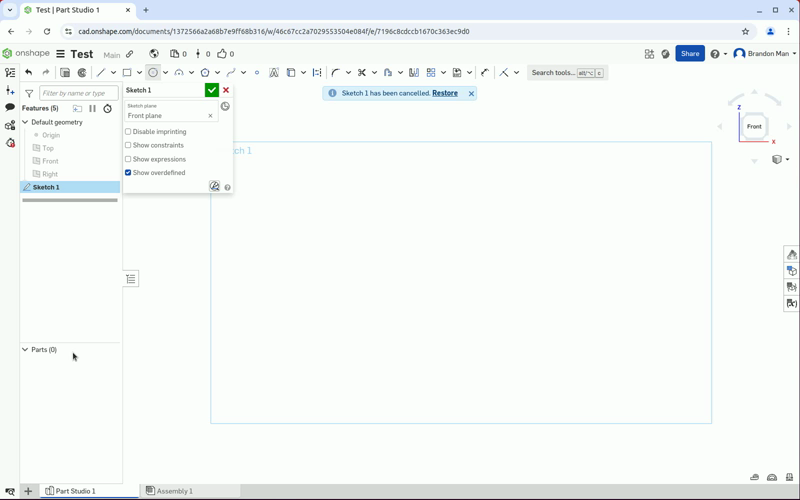
key_down(shift)
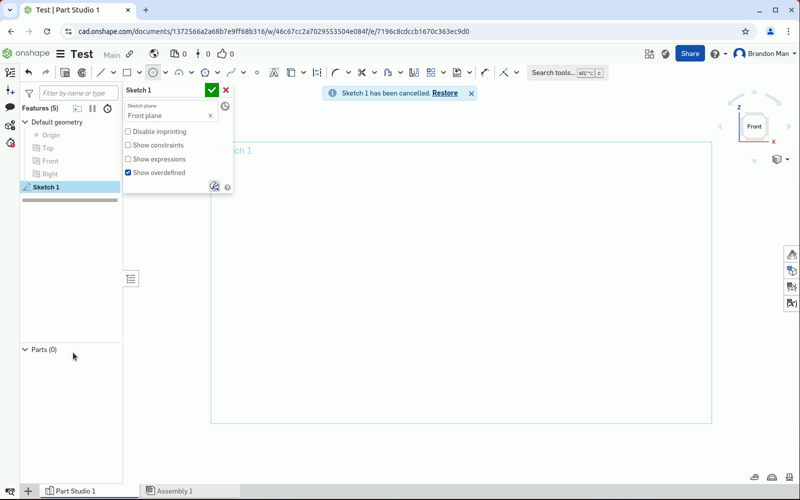
mouse_move(461, 282)
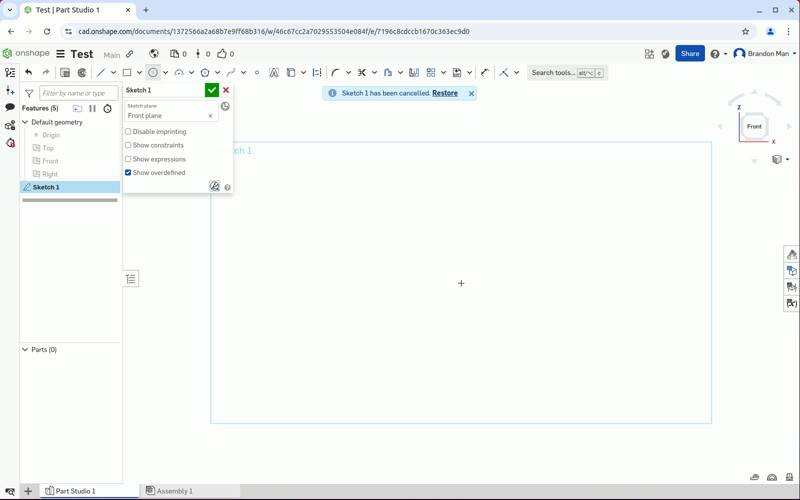
click(461, 282)
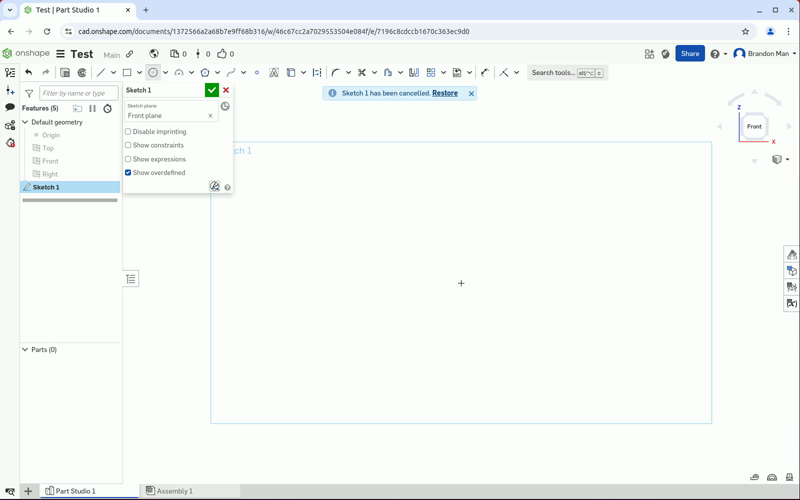
key_up(shift)
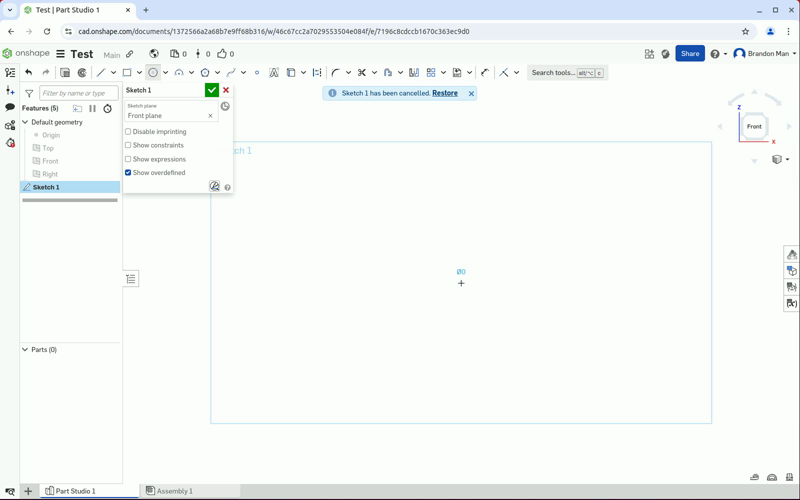
mouse_move(497, 282)
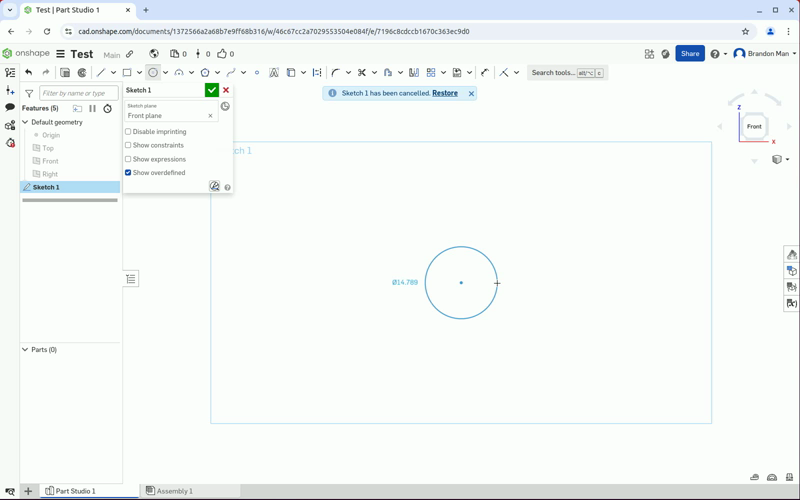
click(497, 282)
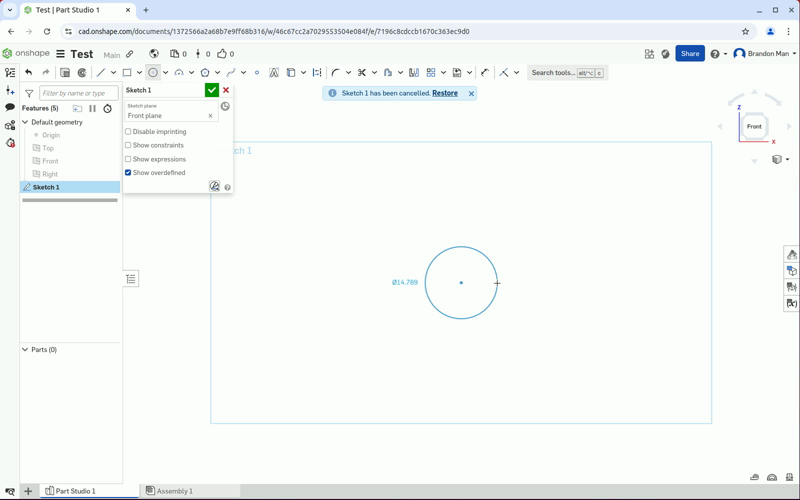
key(esc)
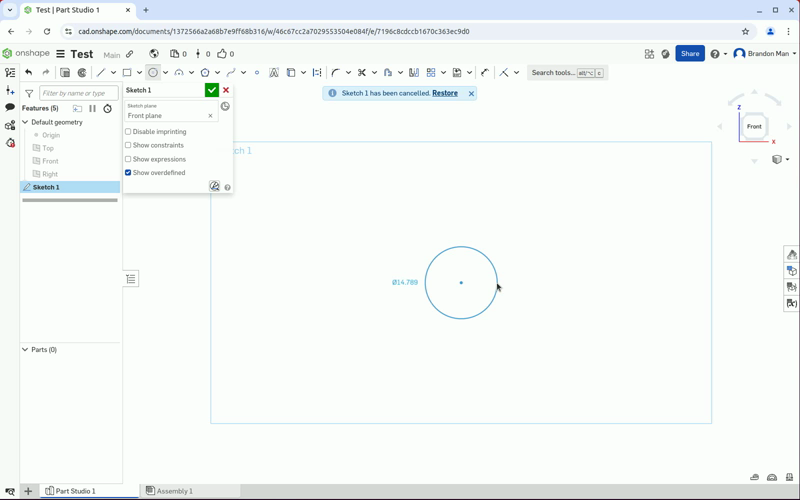
key(c)
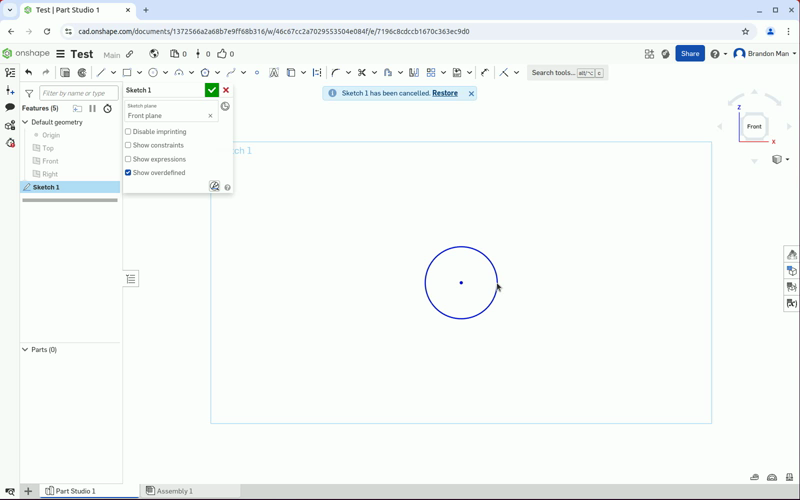
key_down(shift)
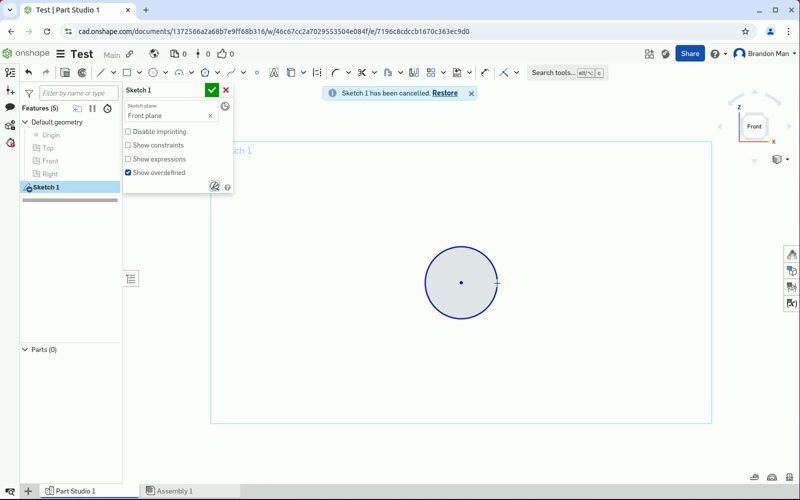
mouse_move(461, 282)
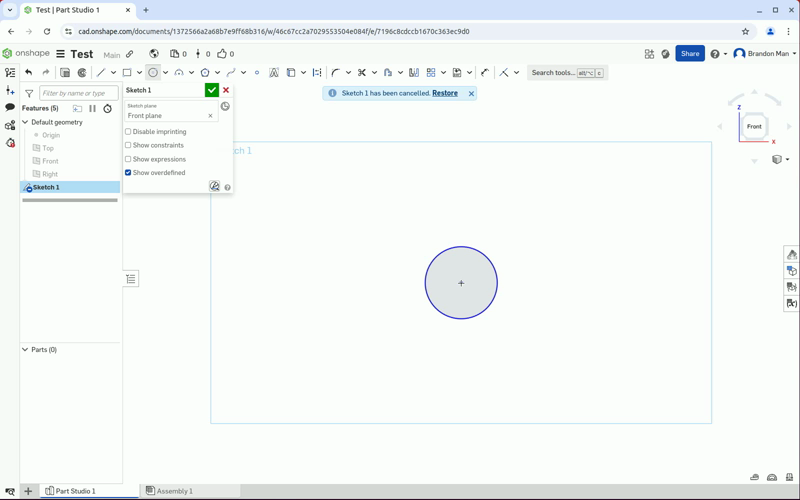
click(461, 282)
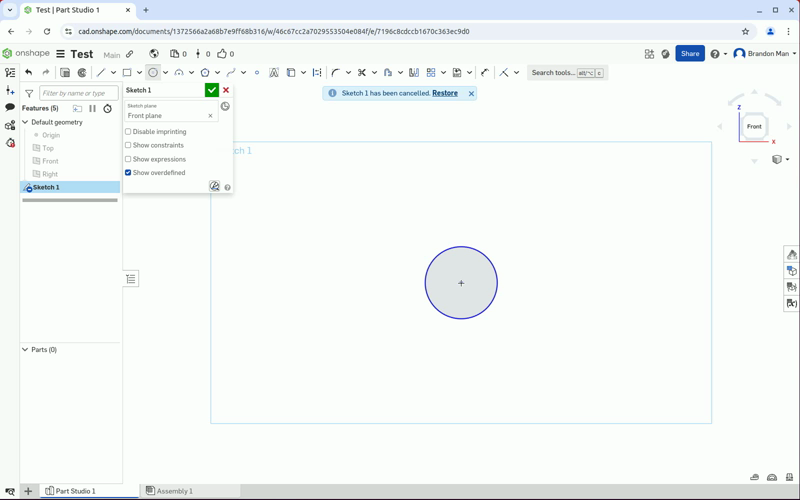
key_up(shift)
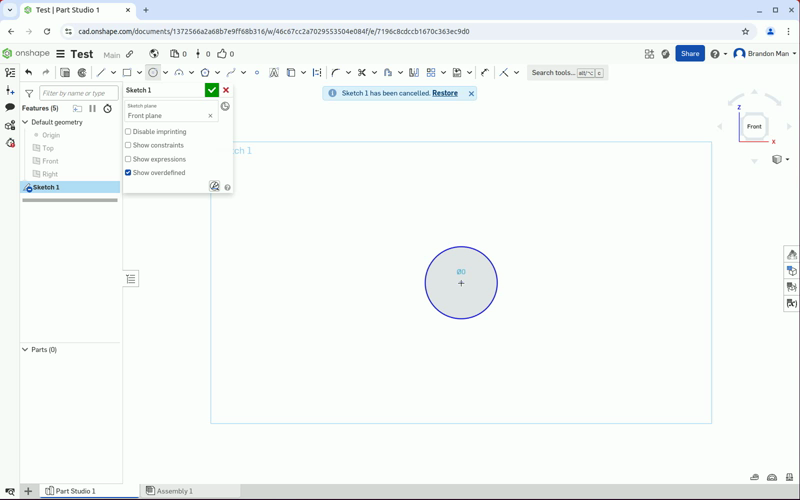
mouse_move(479, 282)
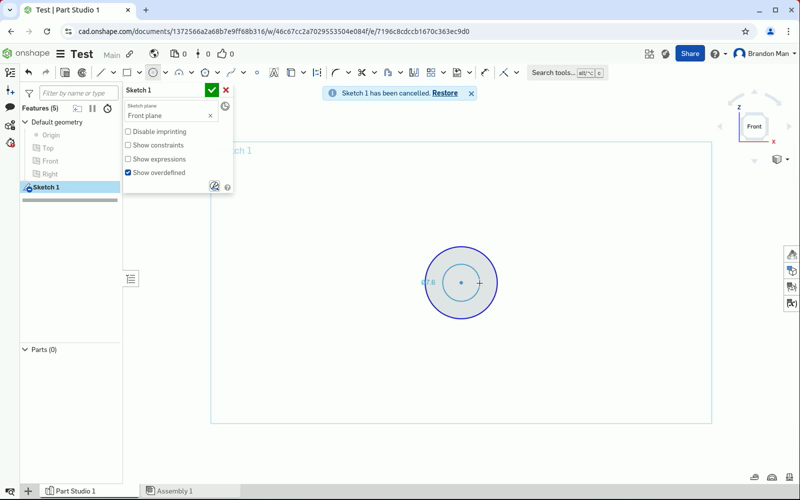
click(479, 282)
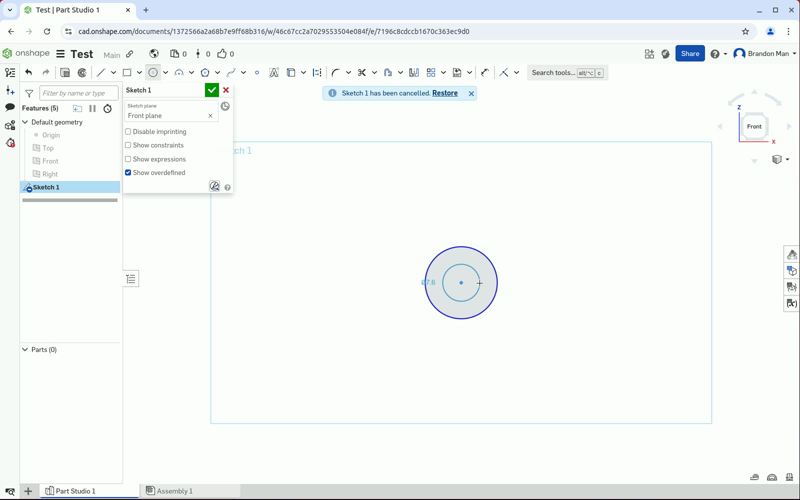
key(esc)
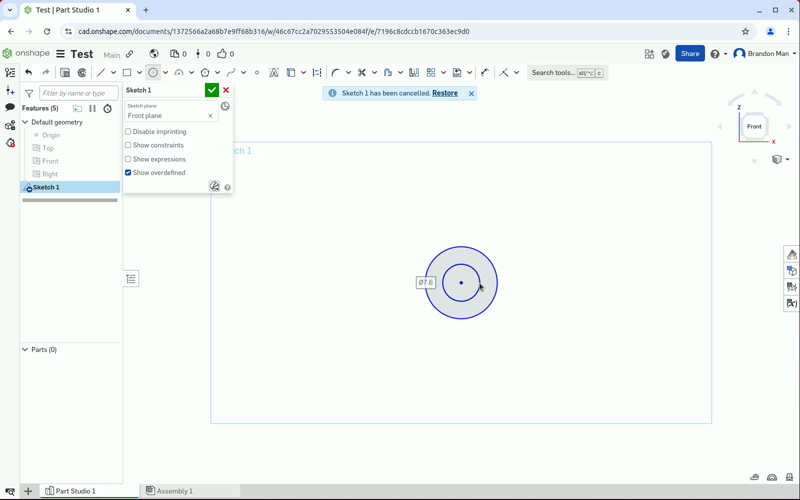
mouse_move(448, 254)
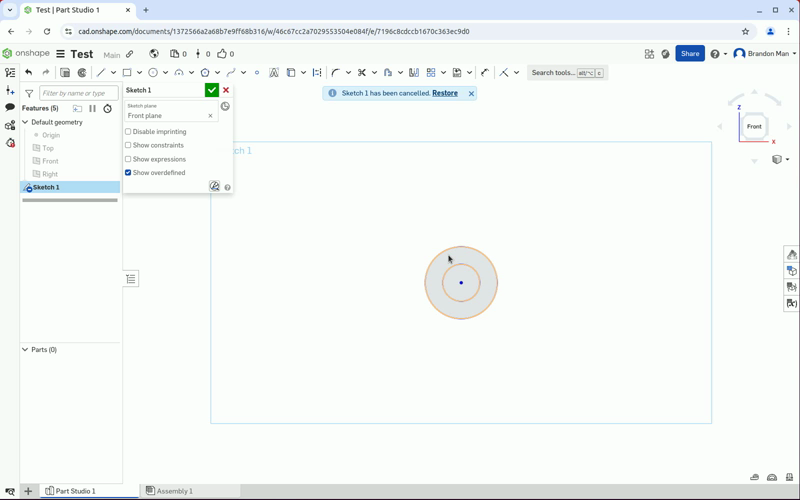
click(448, 254)
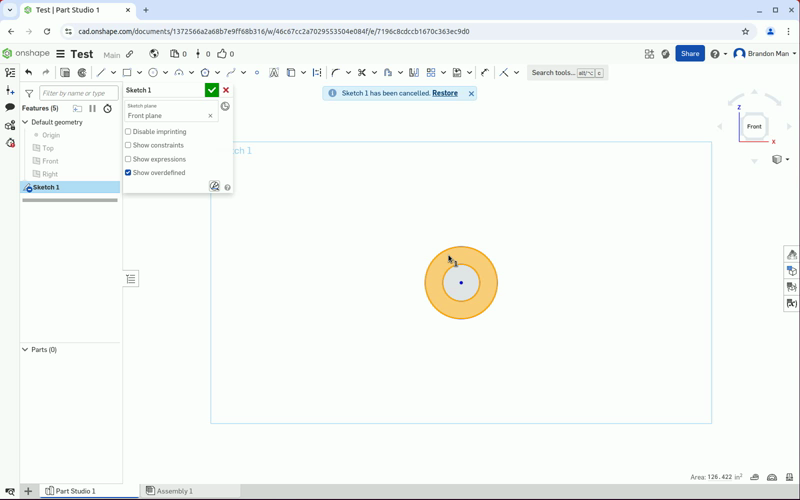
mouse_move(73, 352)
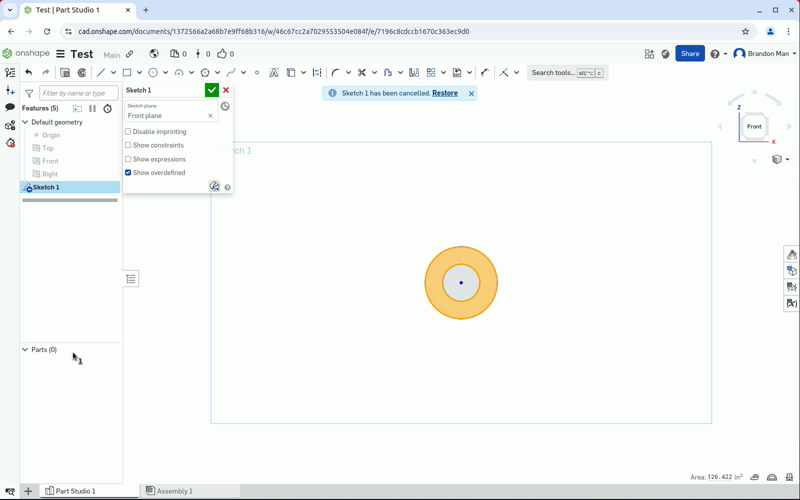
key(shift+y)
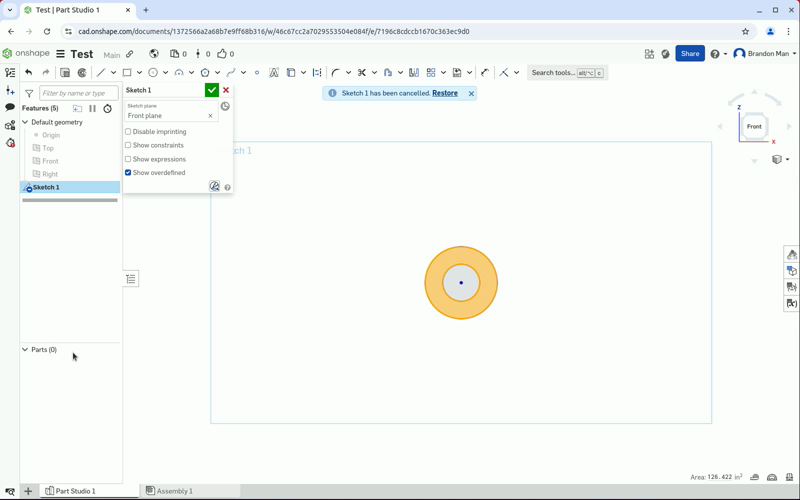
key(shift+e)
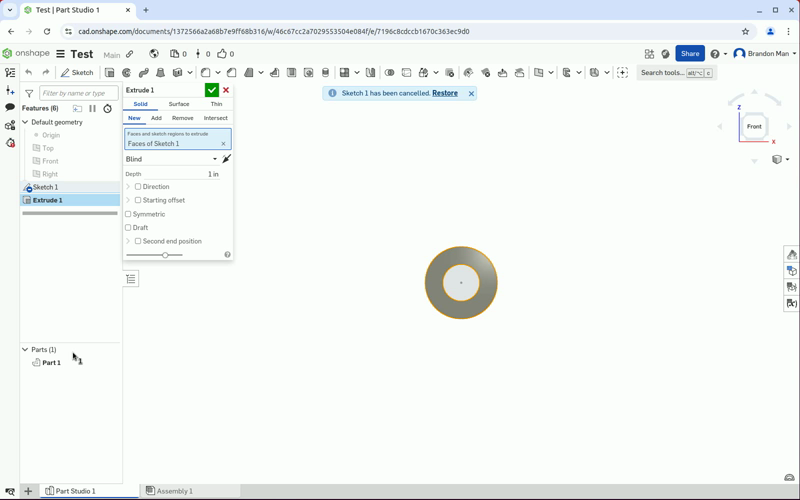
mouse_move(143, 106)
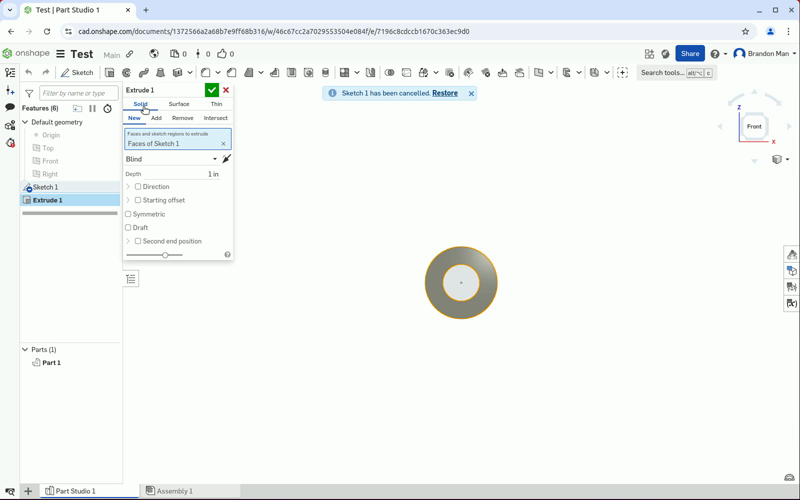
click(143, 106)
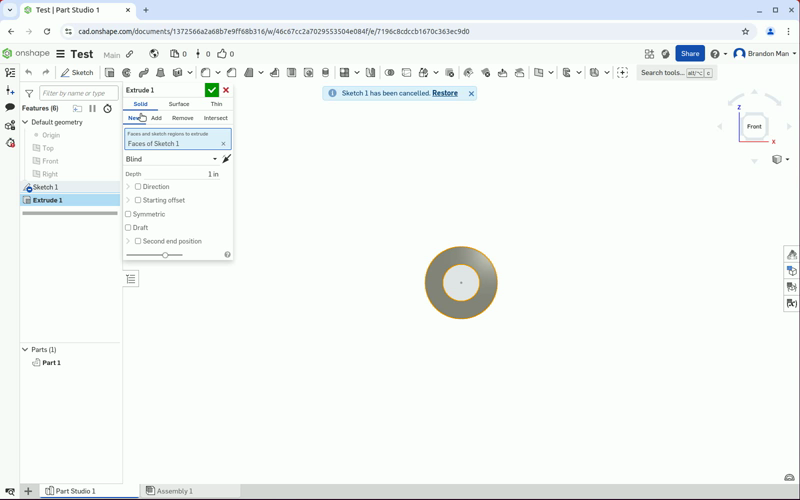
mouse_move(137, 120)
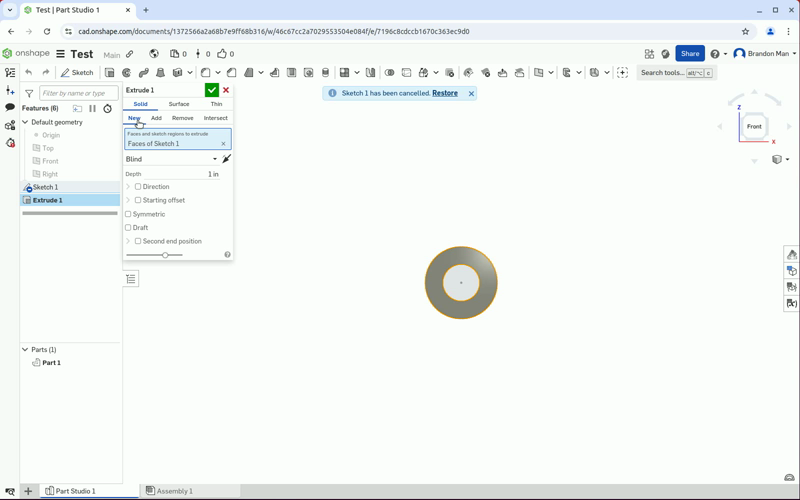
click(137, 120)
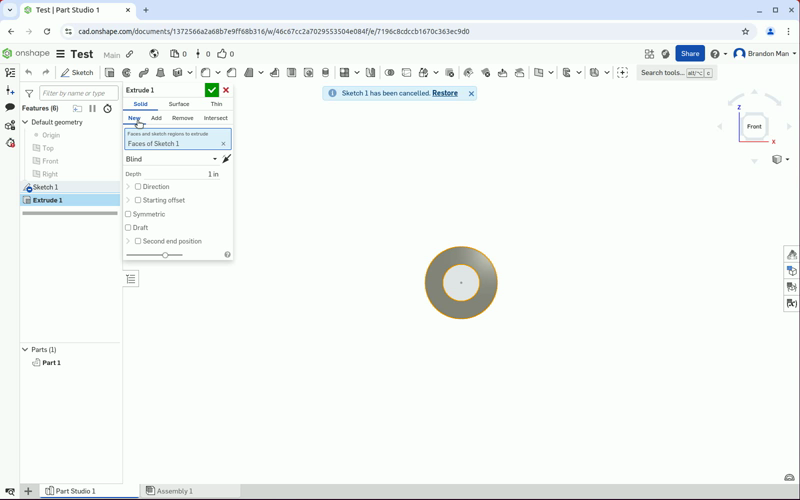
key(tab, 4)
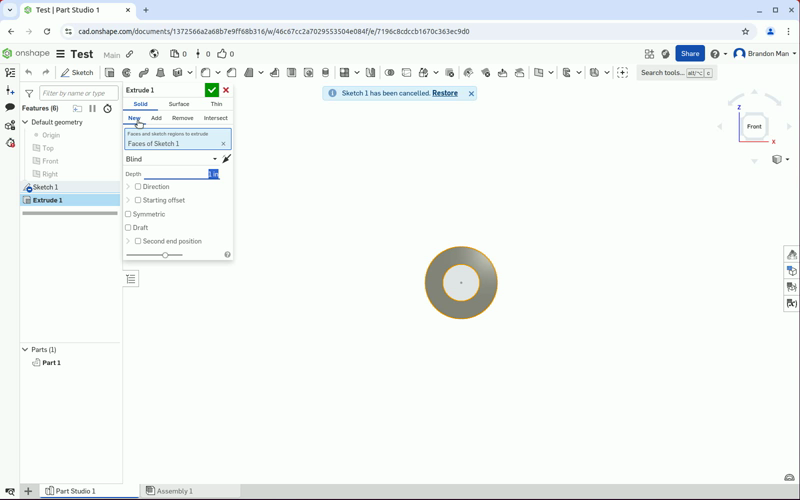
text(3.129)
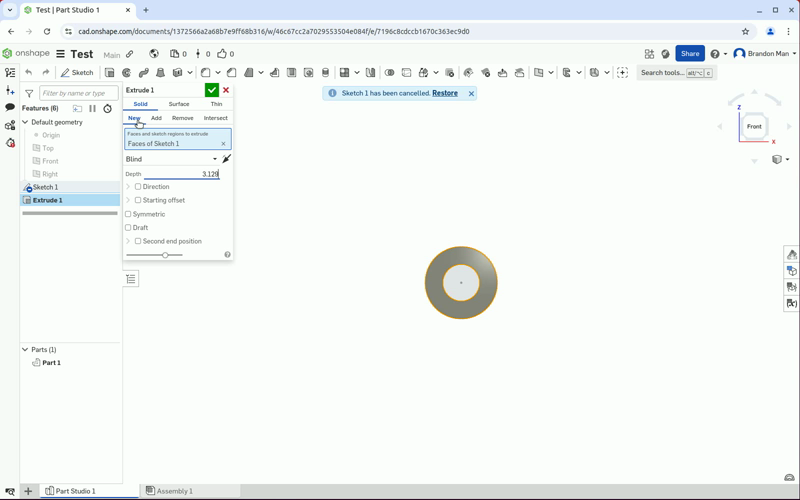
key(enter)
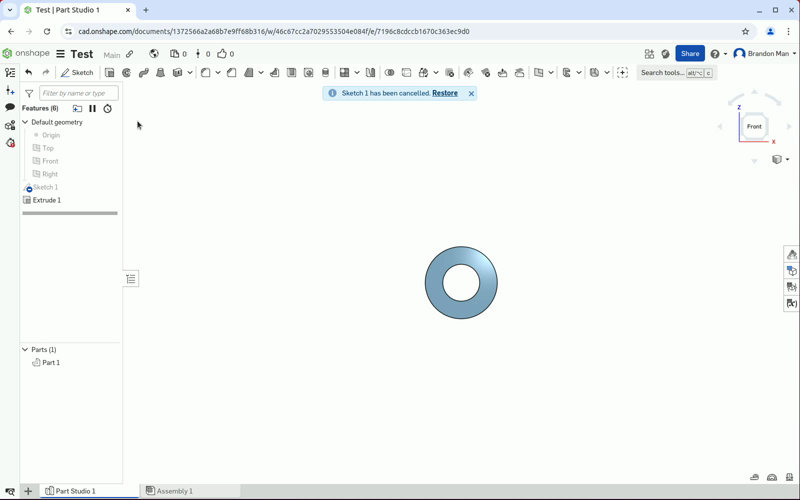
key(shift+h)
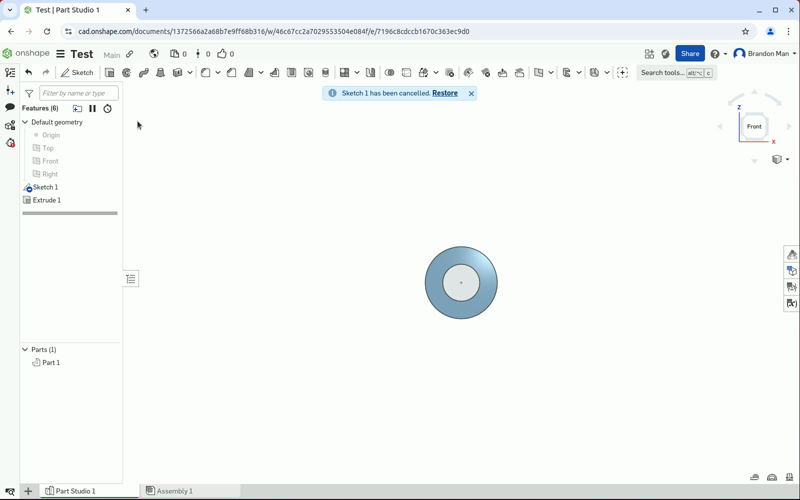
key(shift+h)
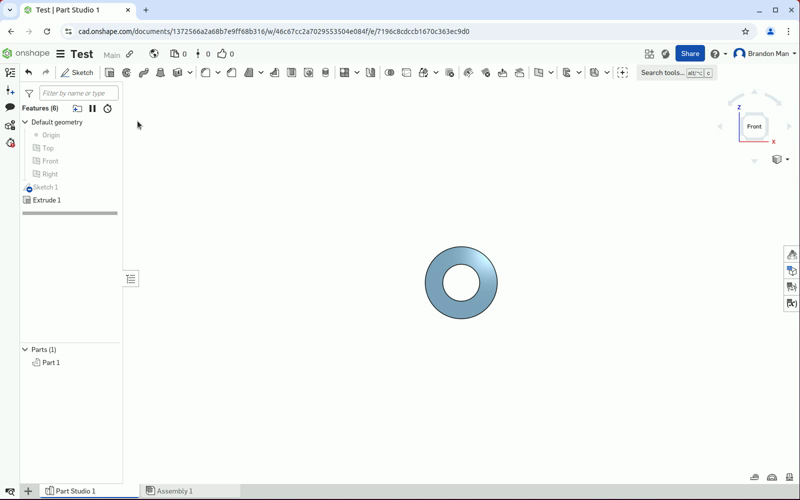
mouse_move(73, 189)
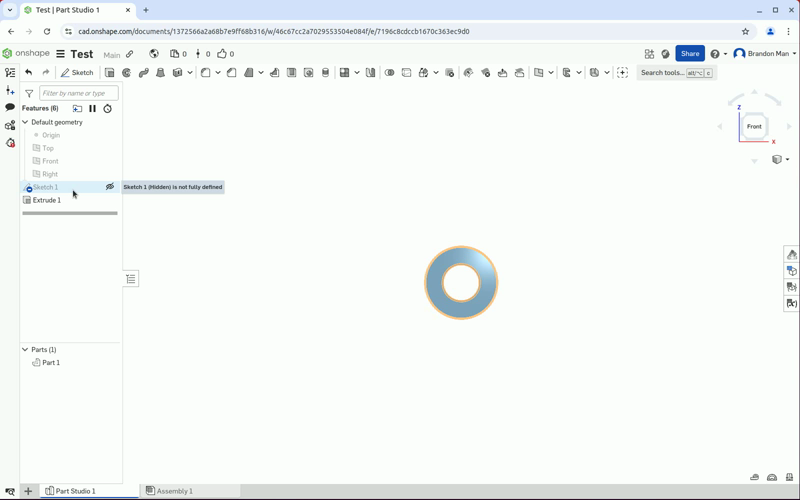
click(73, 189)
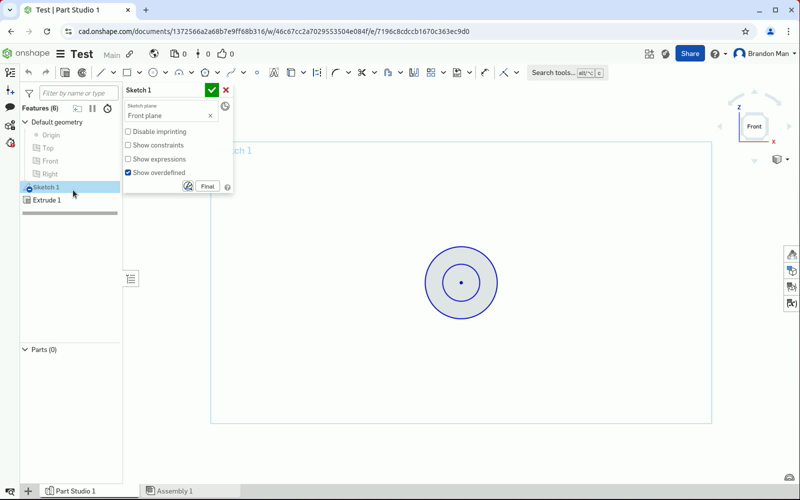
mouse_move(229, 92)
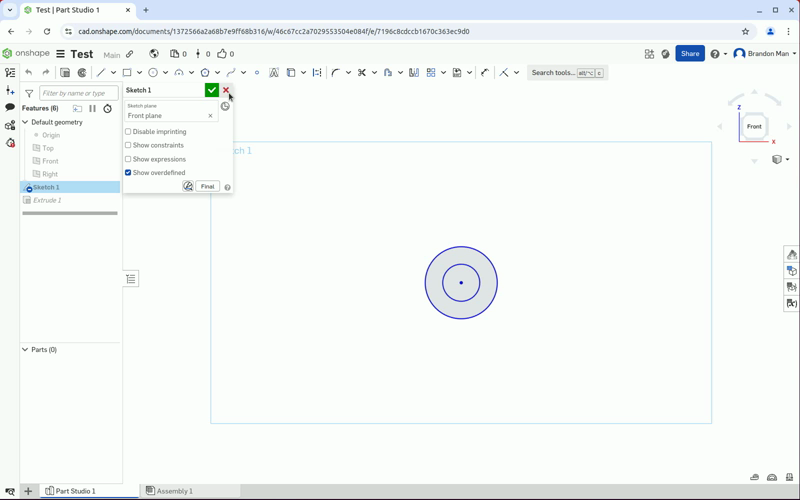
click(229, 92)
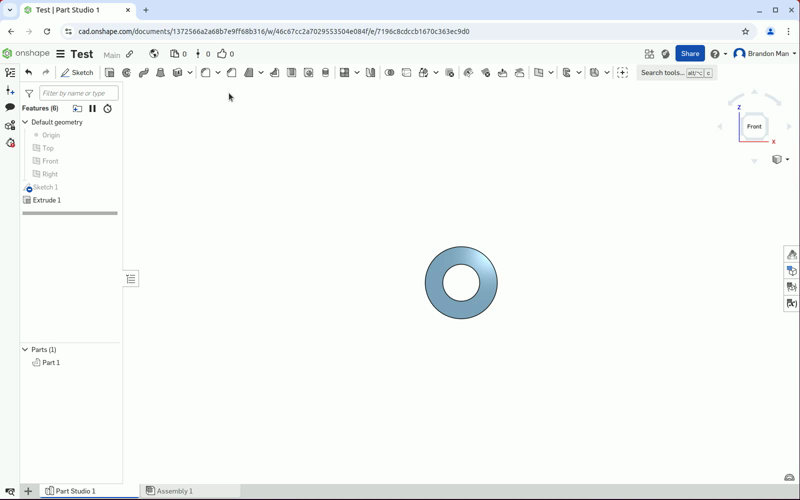
mouse_move(541, 75)
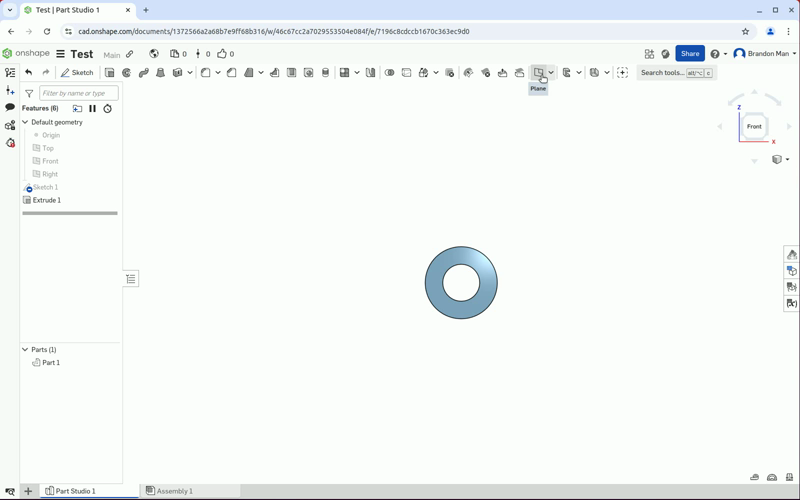
click(541, 75)
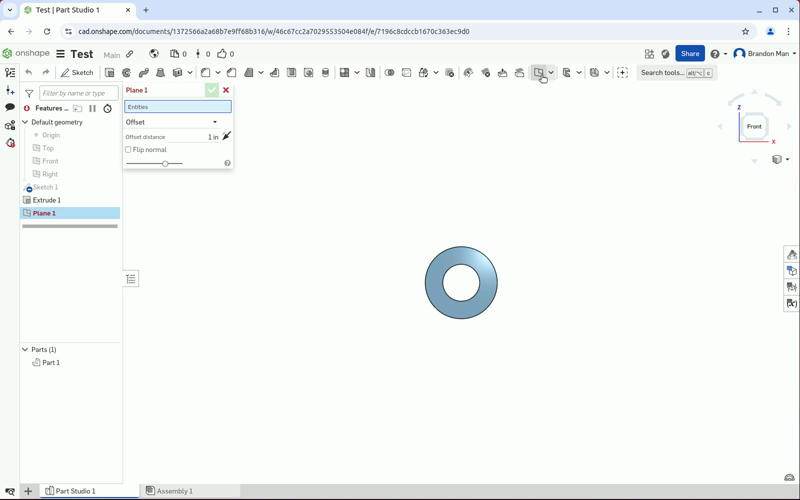
mouse_move(73, 163)
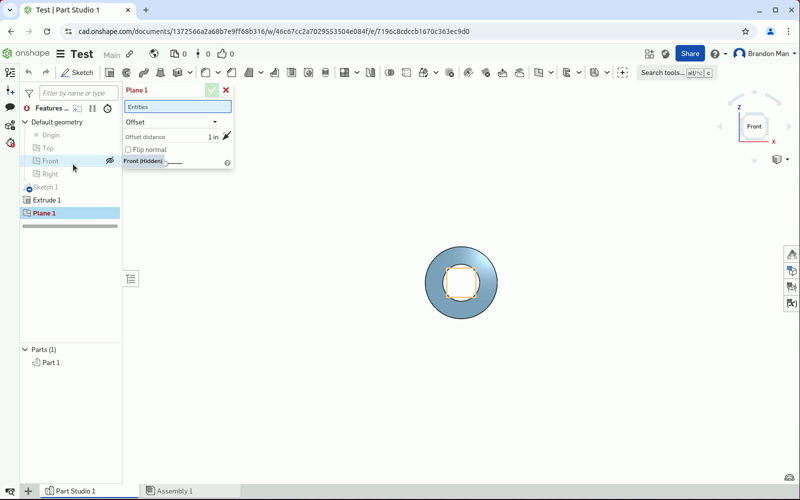
click(73, 163)
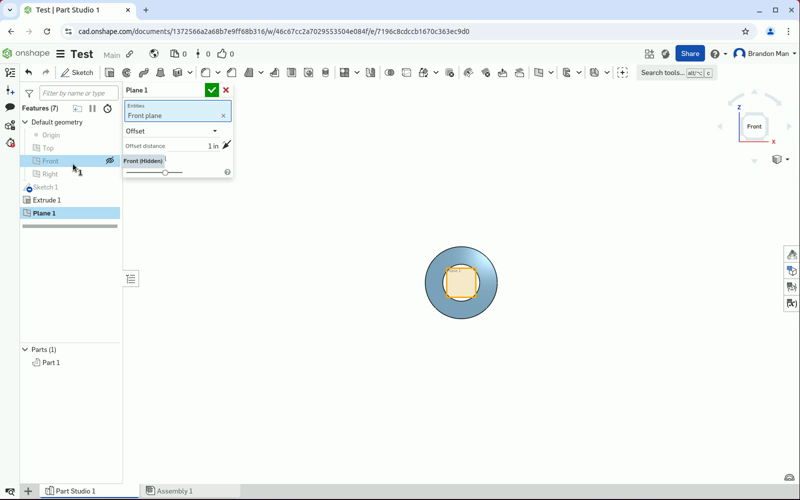
key(tab, 2)
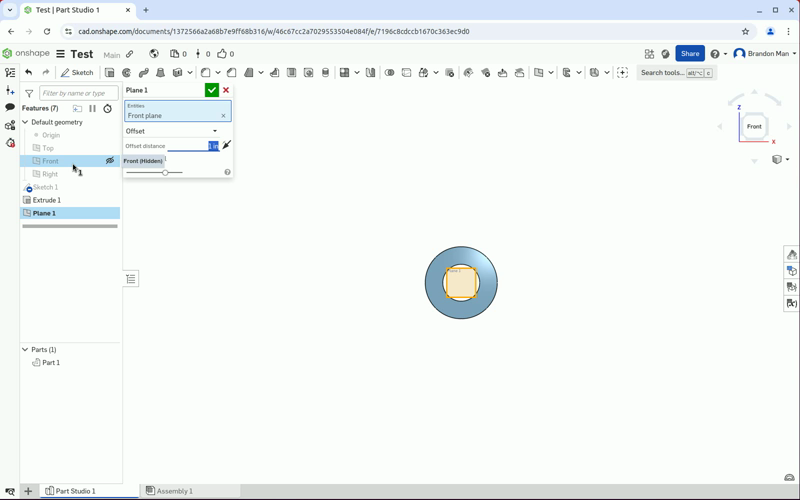
text(3.143)
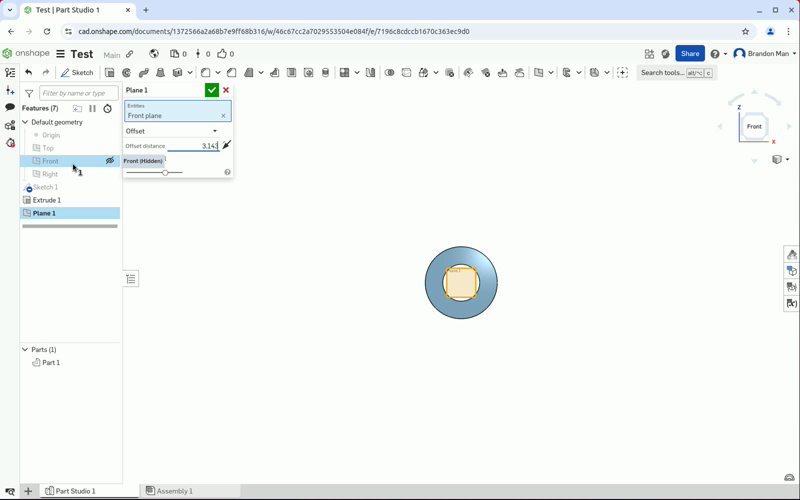
key(enter, 2)
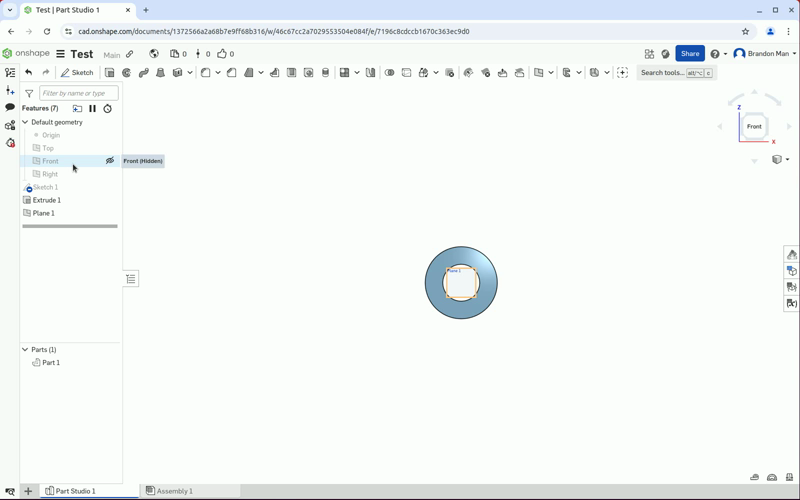
key(shift+s)
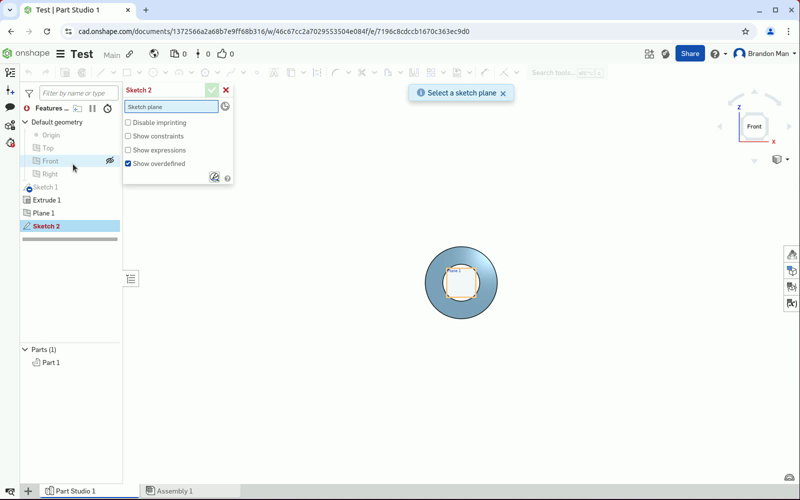
mouse_move(73, 215)
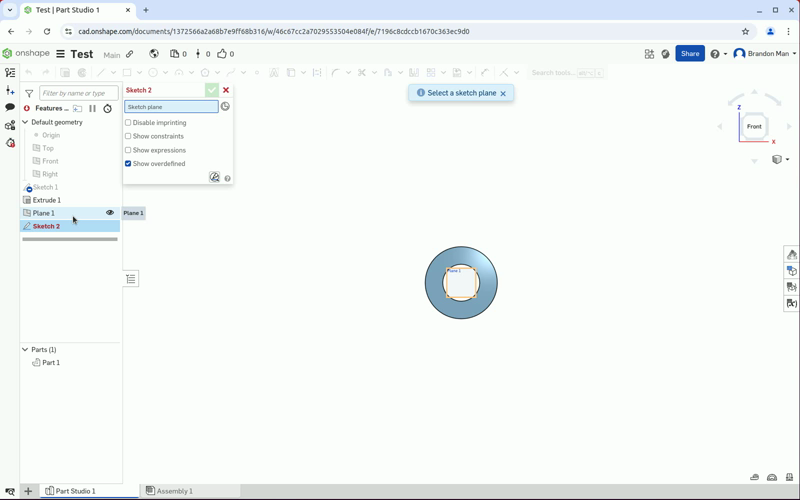
click(73, 215)
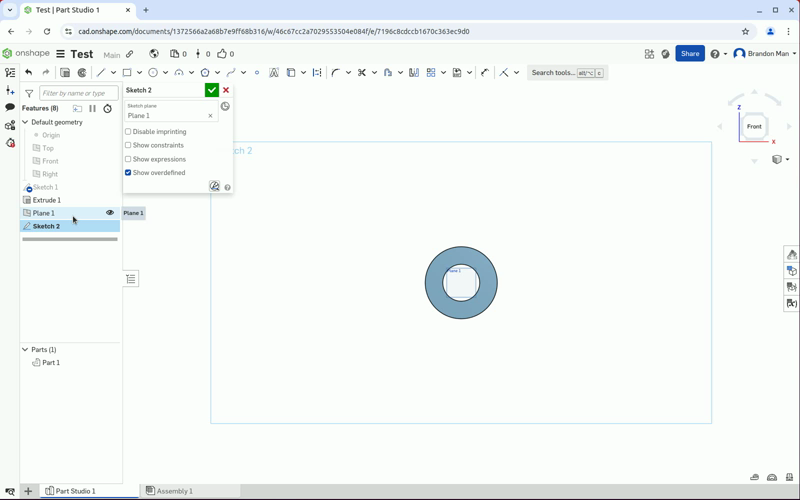
mouse_move(73, 352)
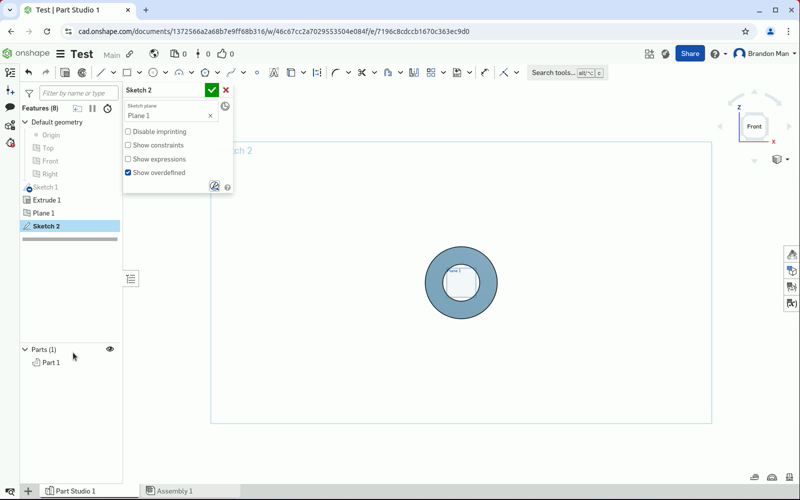
key(y)
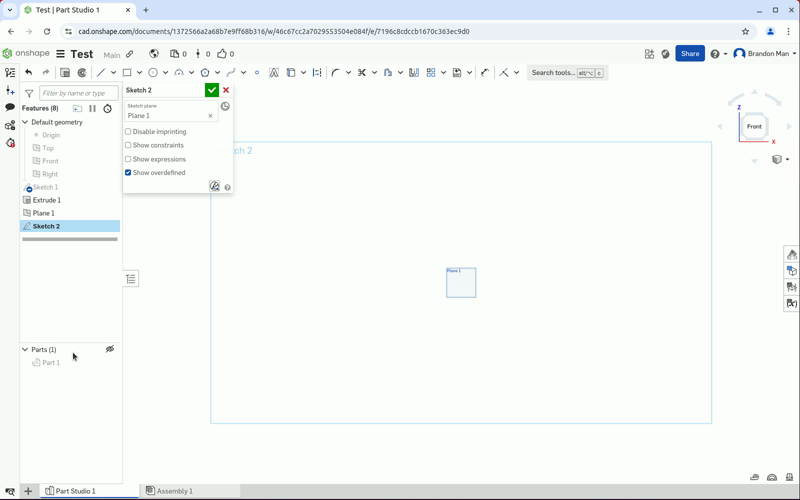
key(c)
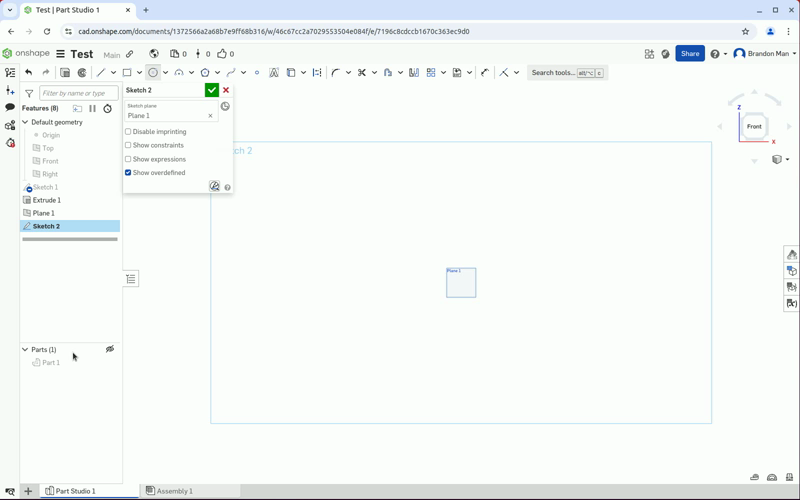
key_down(shift)
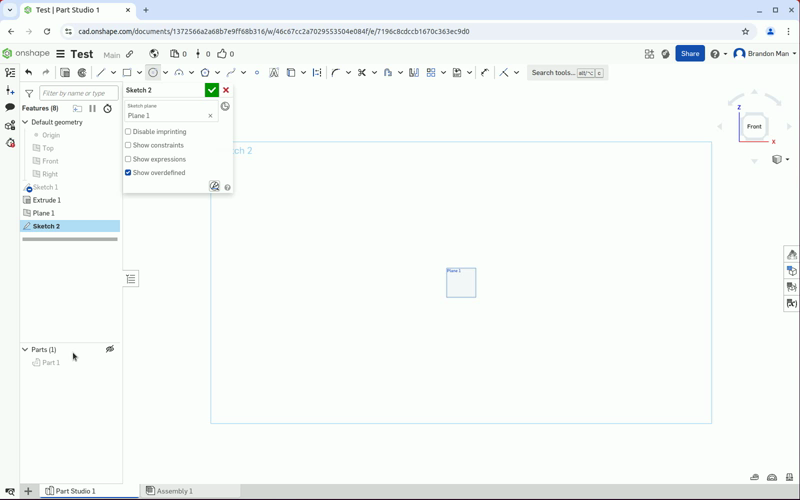
mouse_move(461, 282)
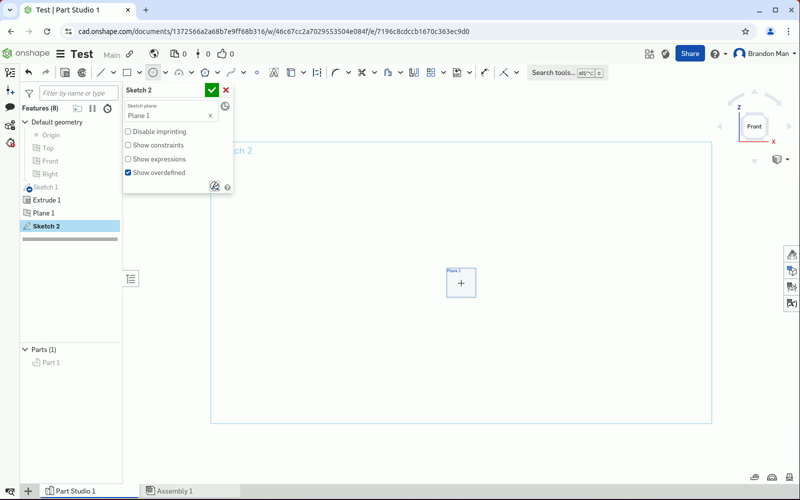
click(461, 282)
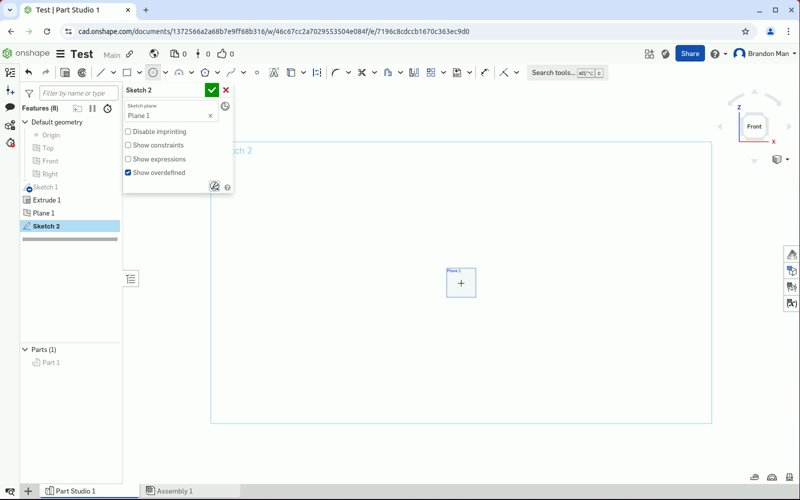
key_up(shift)
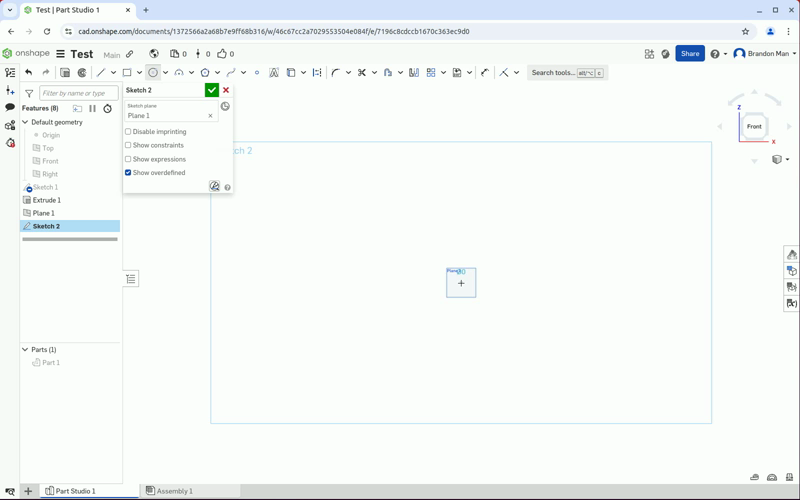
mouse_move(494, 282)
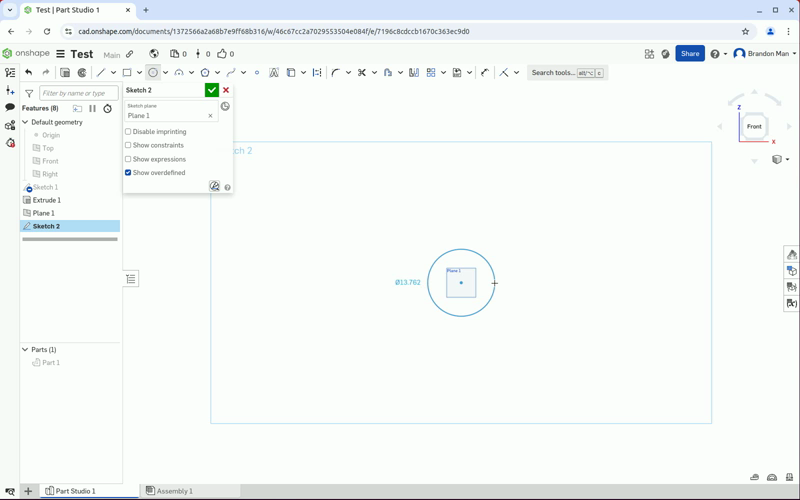
click(494, 282)
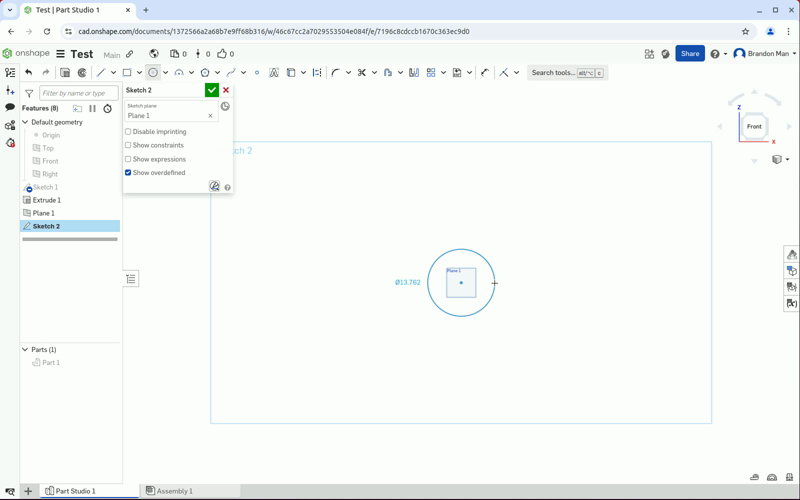
key(esc)
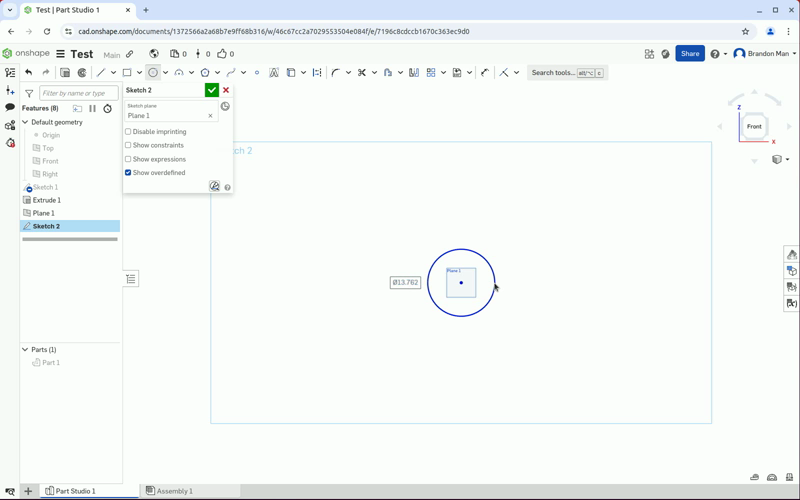
key(c)
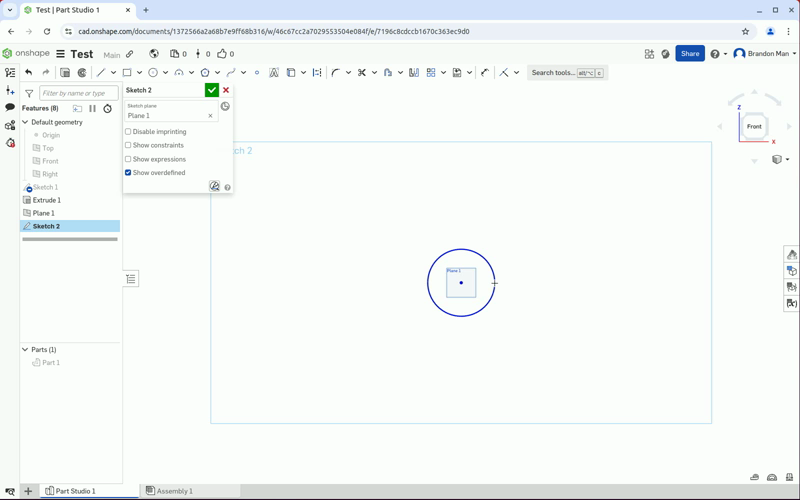
key_down(shift)
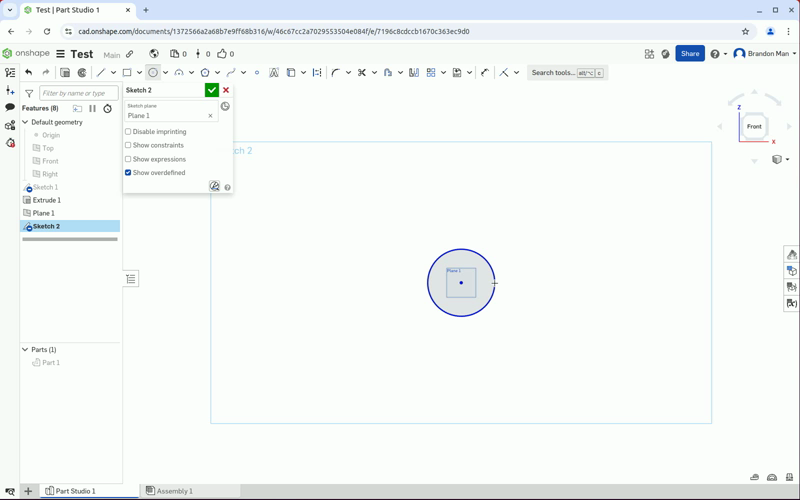
mouse_move(461, 282)
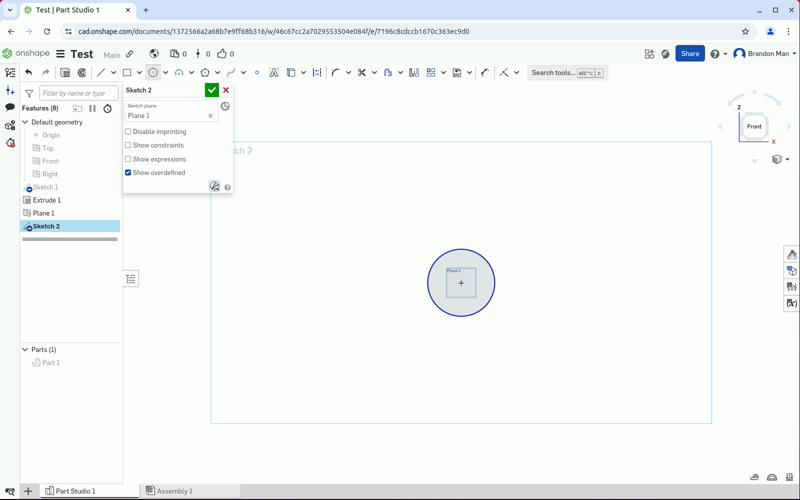
click(461, 282)
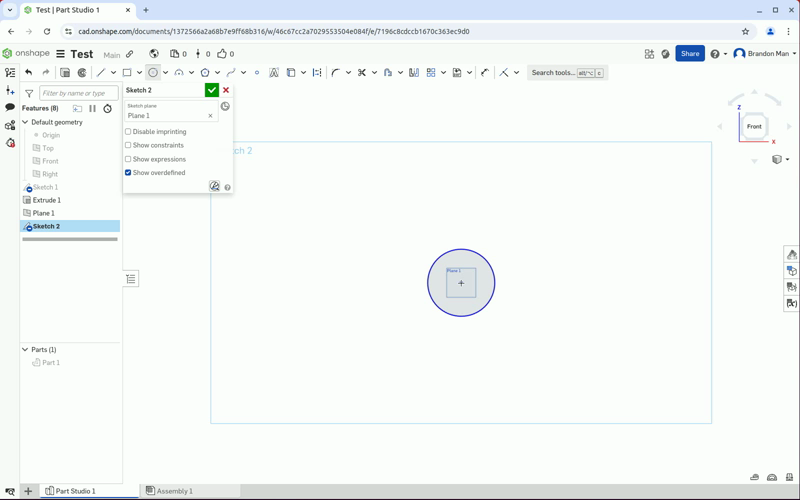
key_up(shift)
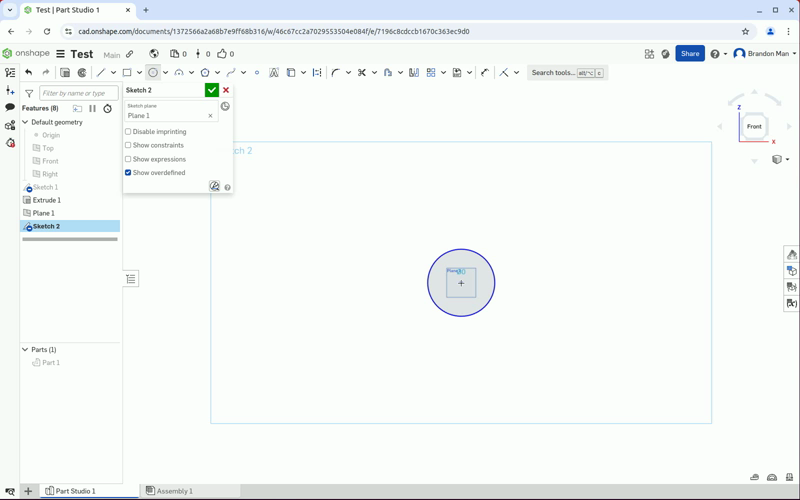
mouse_move(480, 282)
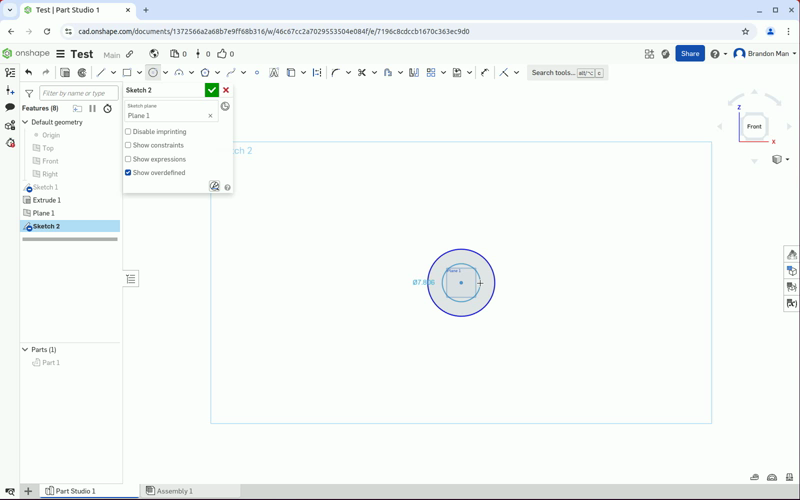
click(480, 282)
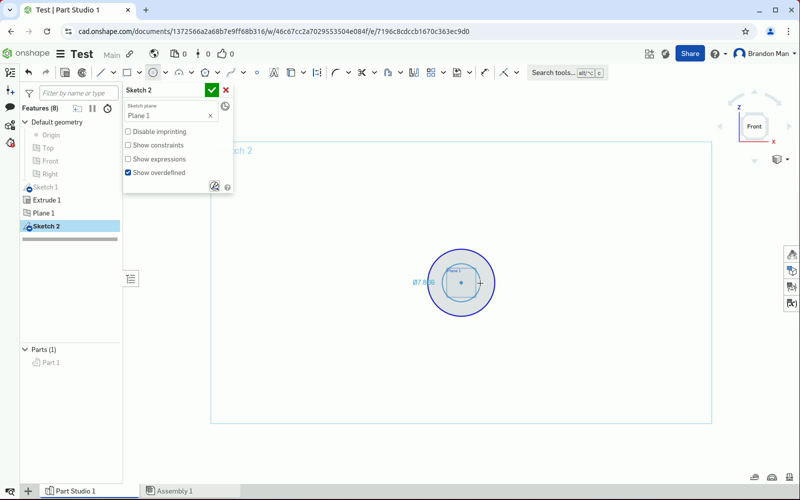
key(esc)
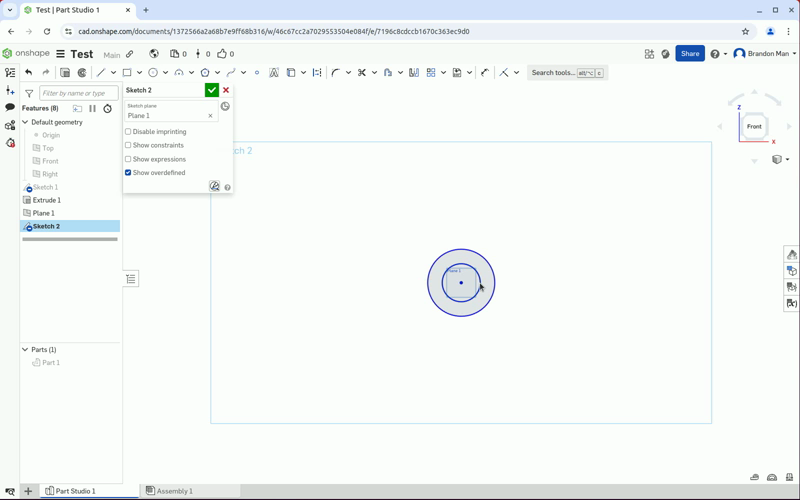
mouse_move(438, 304)
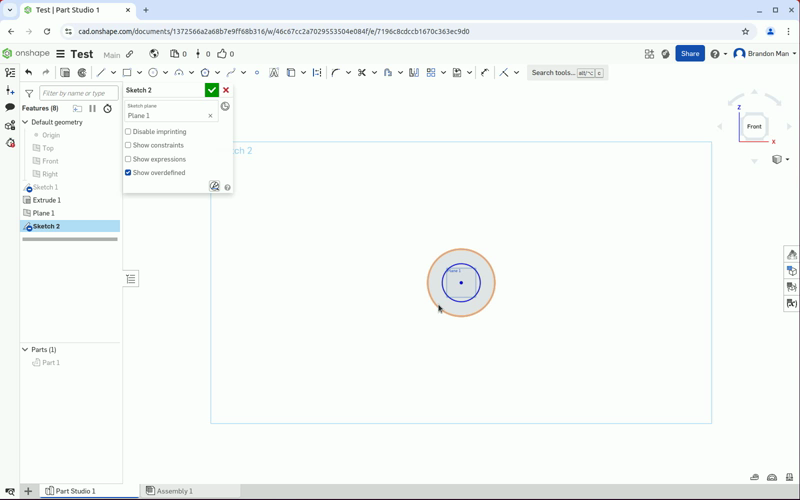
click(438, 304)
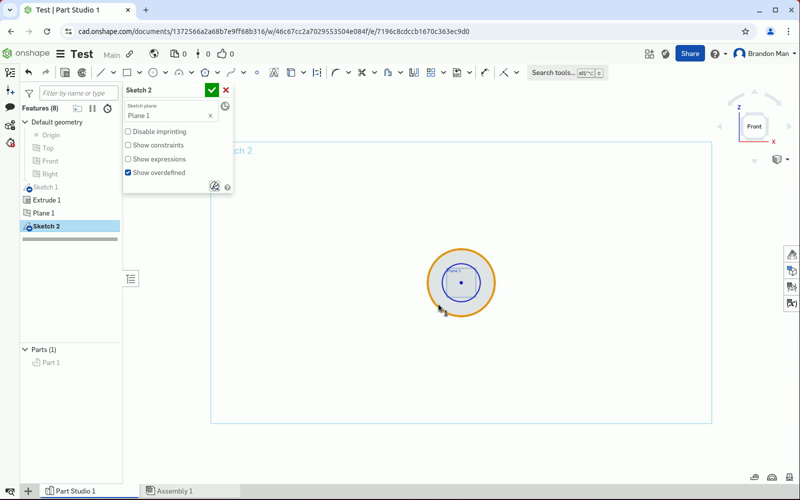
mouse_move(73, 352)
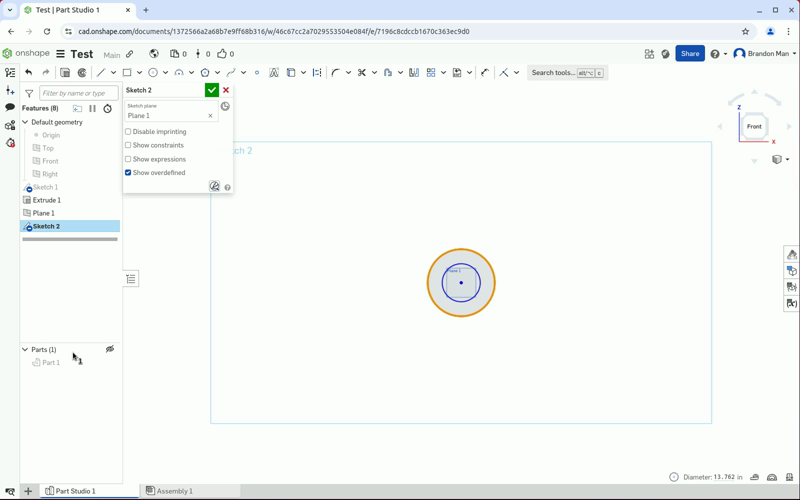
key(shift+y)
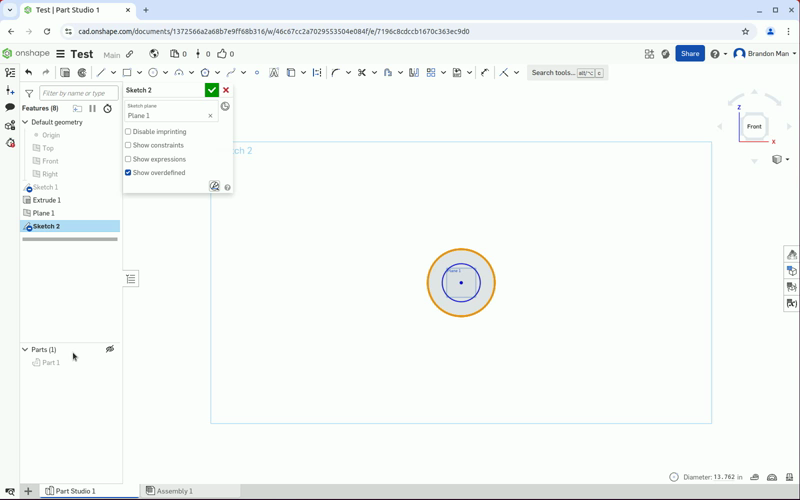
key(shift+e)
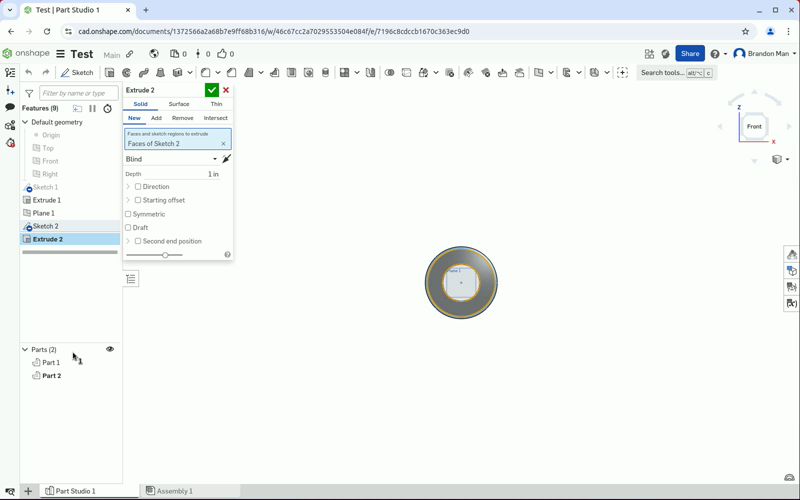
mouse_move(143, 106)
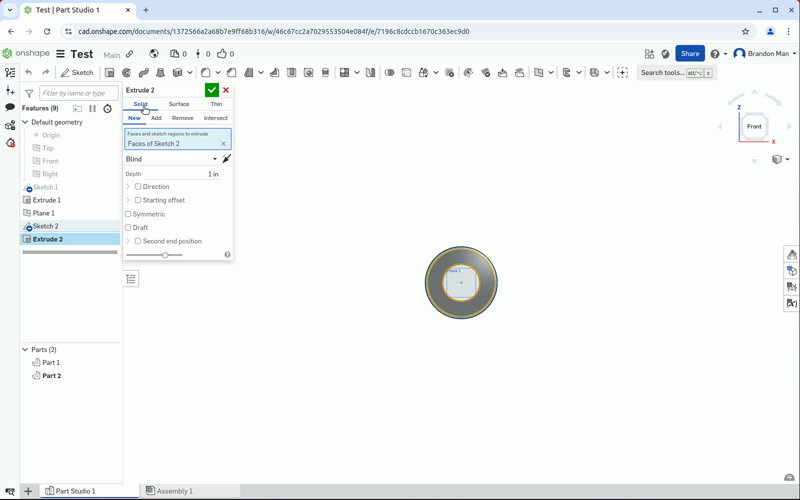
click(143, 106)
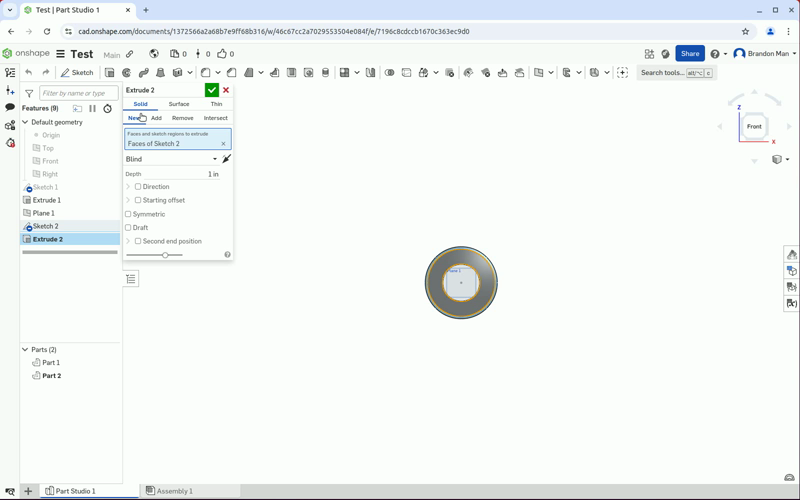
mouse_move(137, 120)
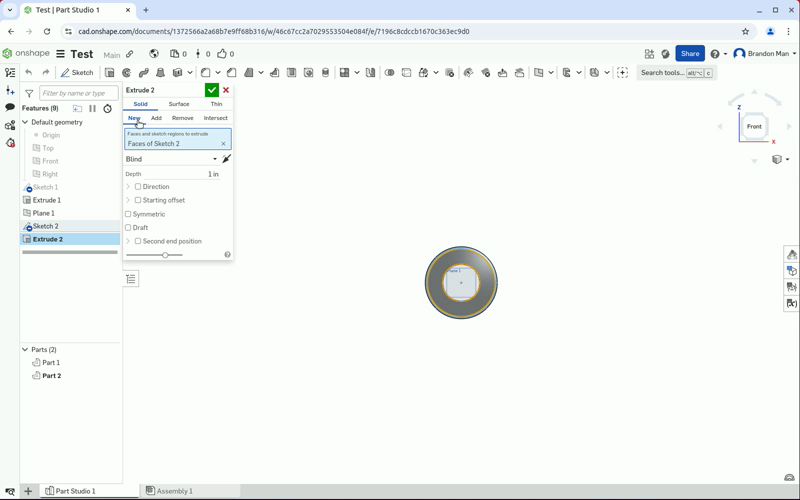
click(137, 120)
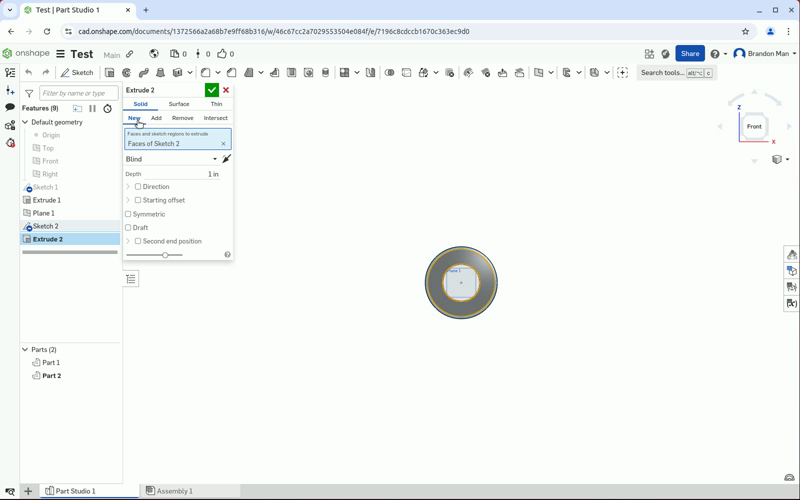
key(tab, 4)
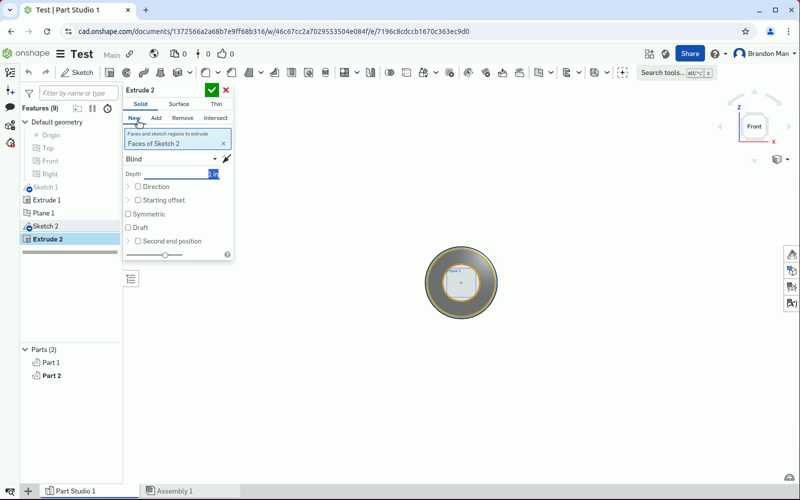
text(0.963)
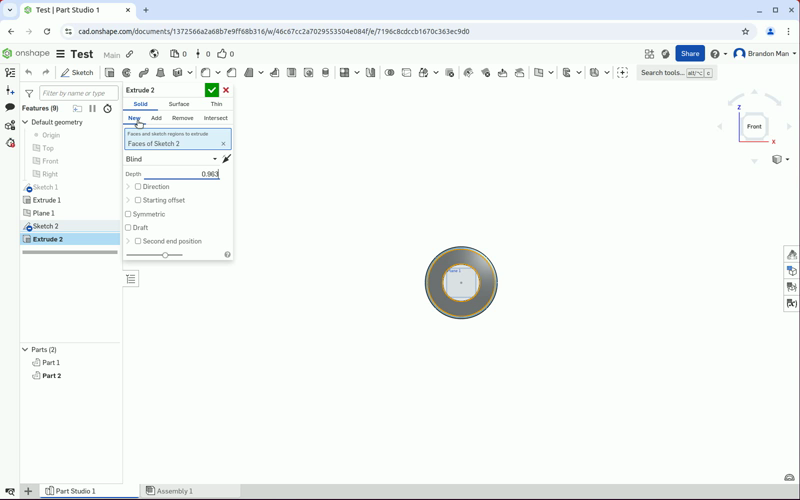
key(enter)
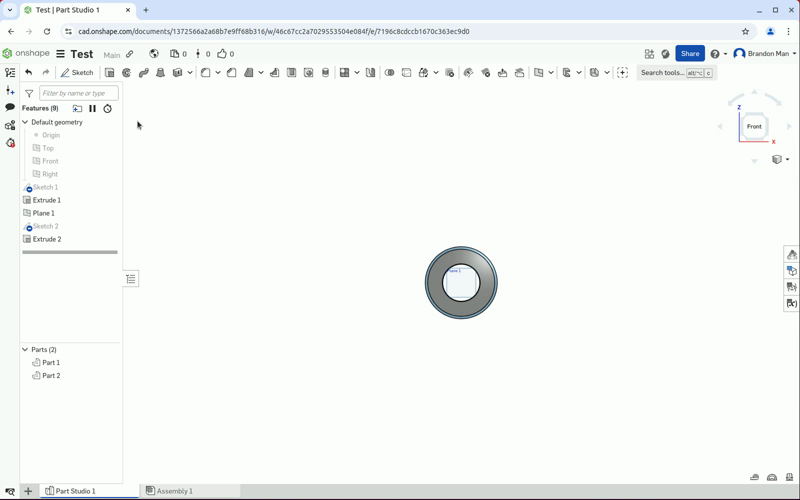
key(shift+h)
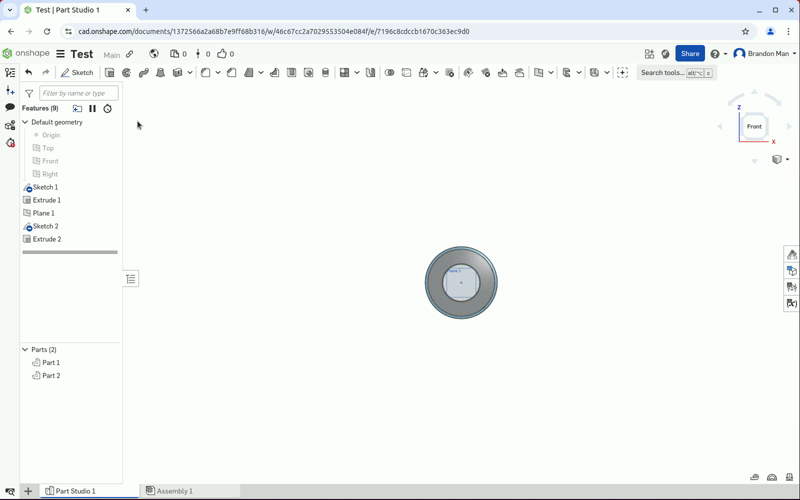
key(shift+h)
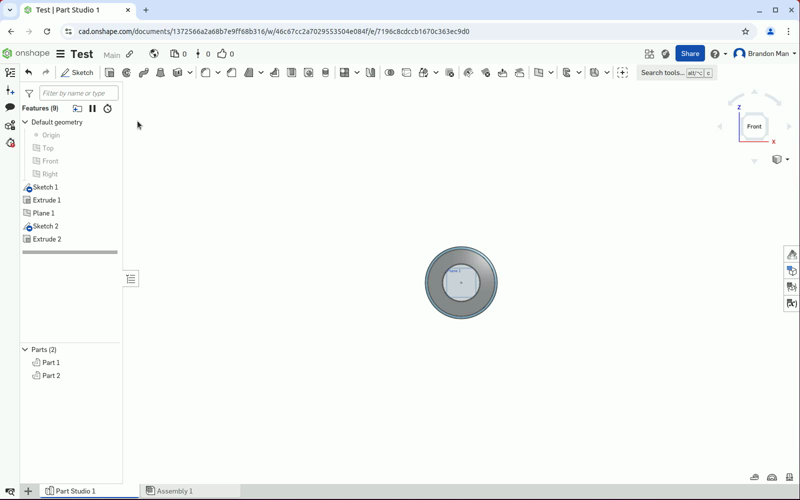
key(shift+7)
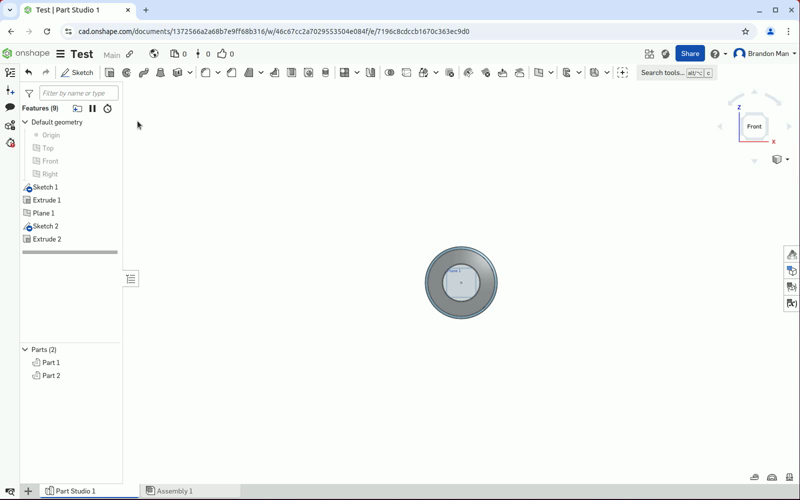
key(left, 2)
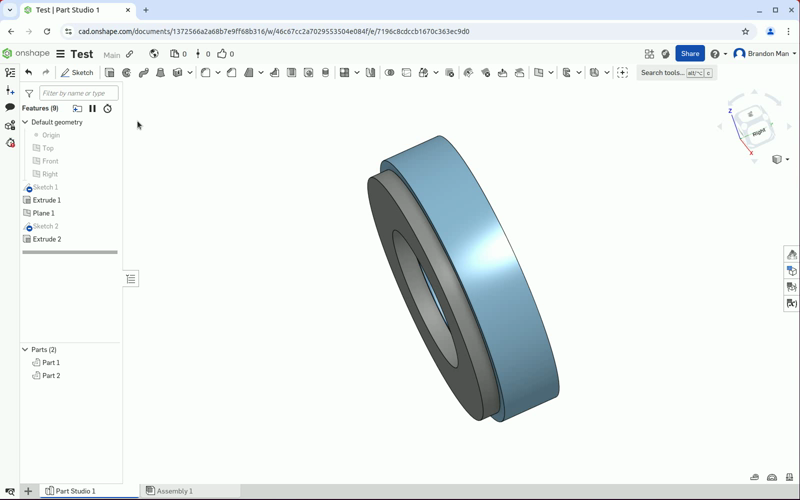
key(down, 2)
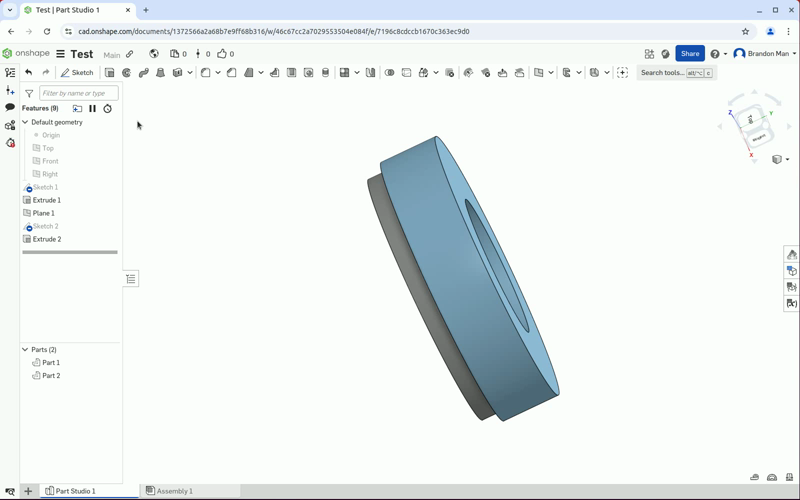
key(up, 2)
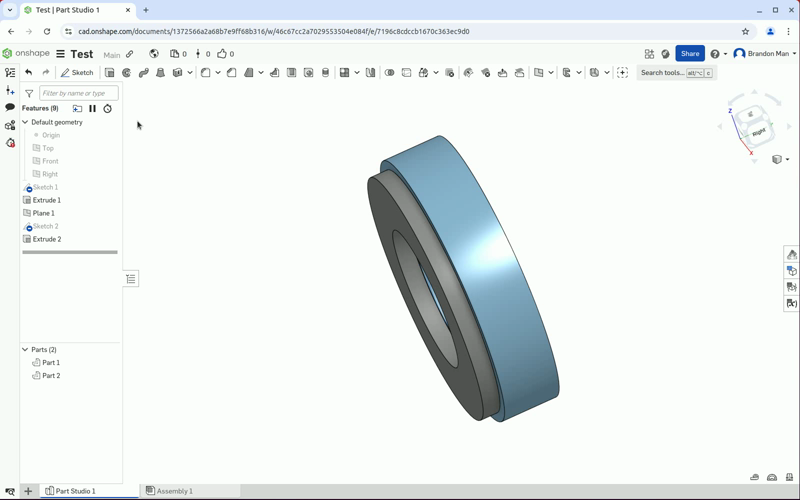
key(right, 2)
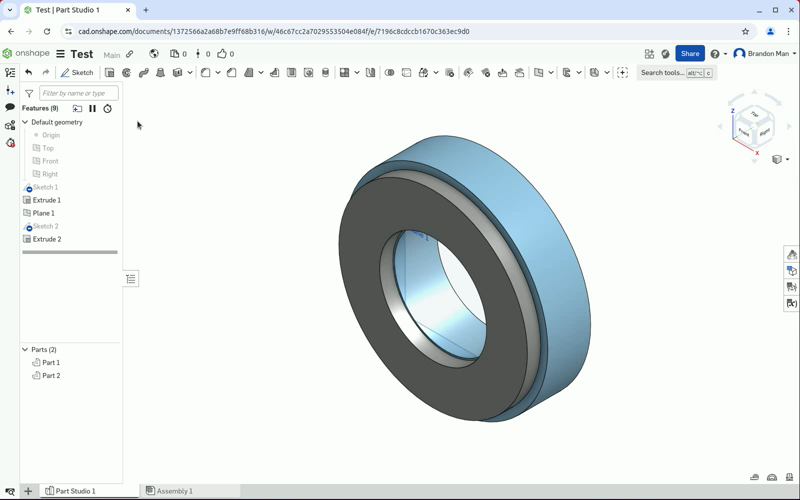
mouse_move(73, 189)
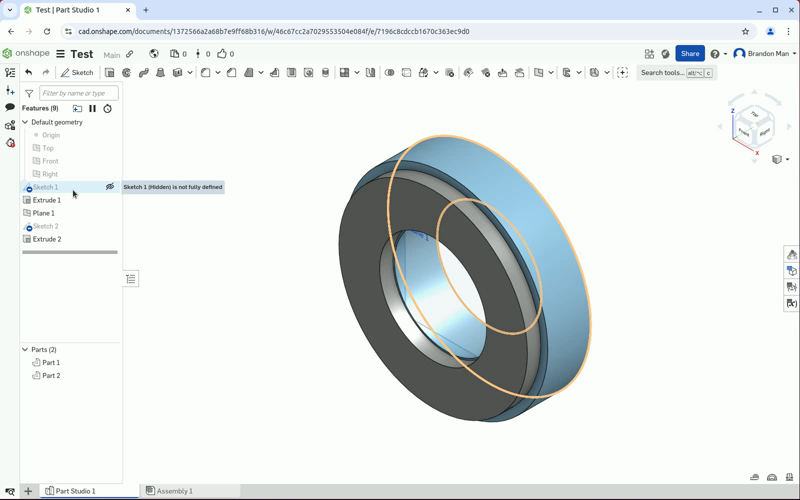
click(73, 189)